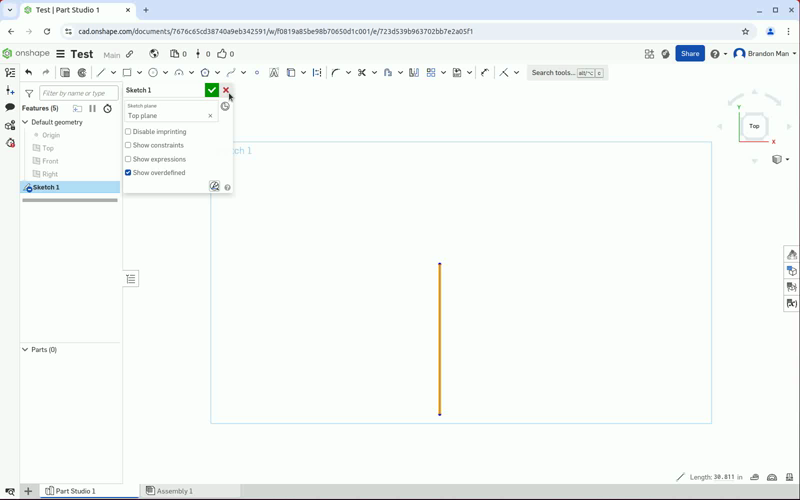
key(shift+h)
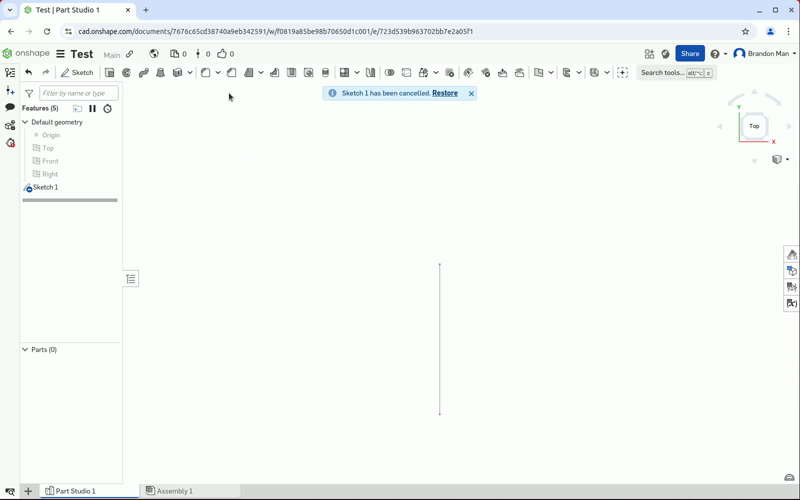
key(shift+s)
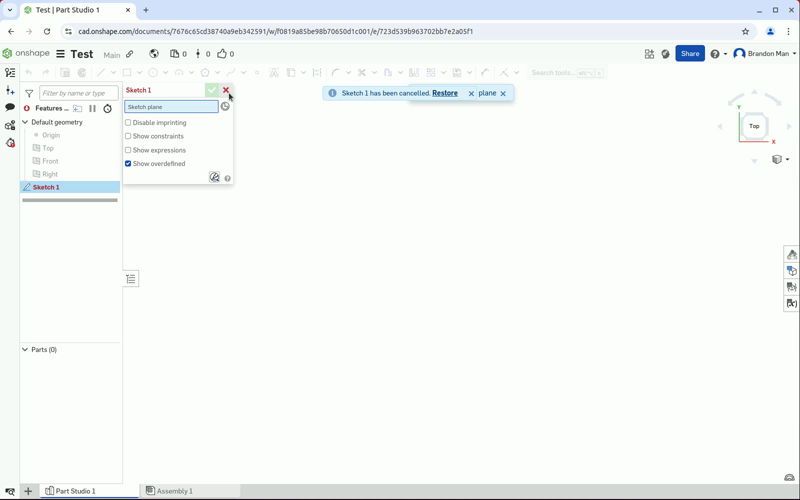
mouse_move(73, 150)
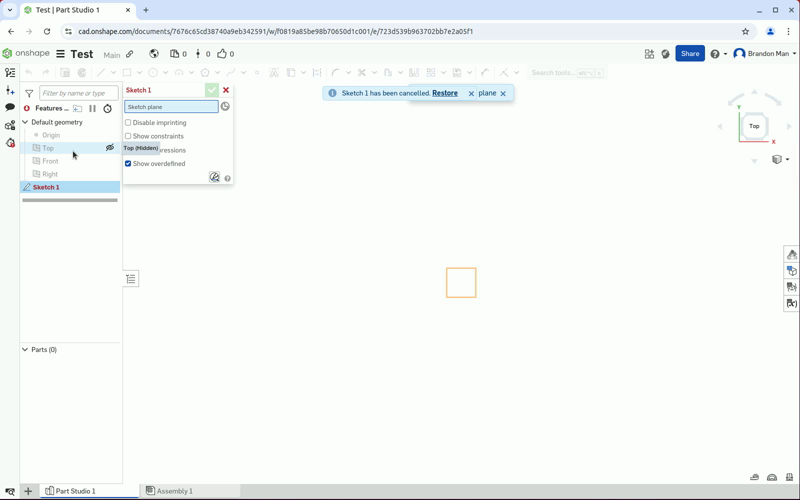
click(73, 150)
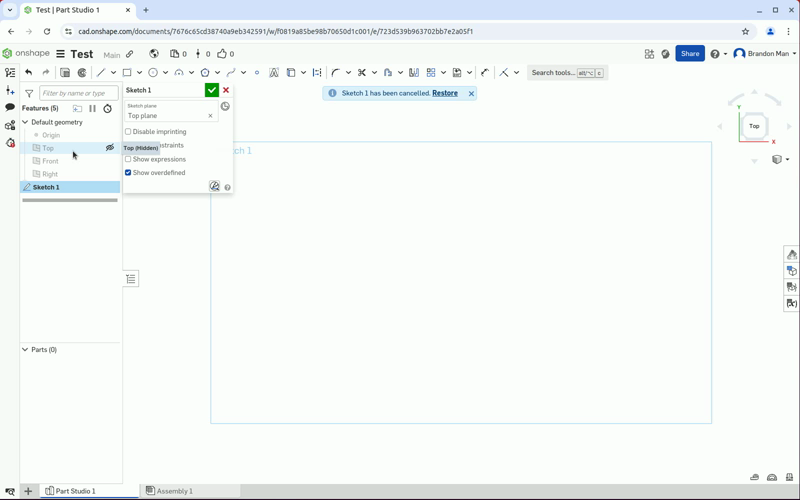
mouse_move(73, 352)
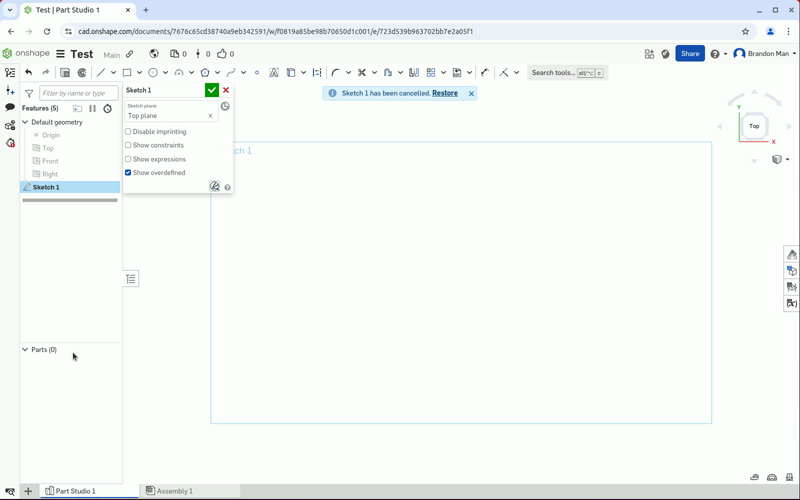
key(y)
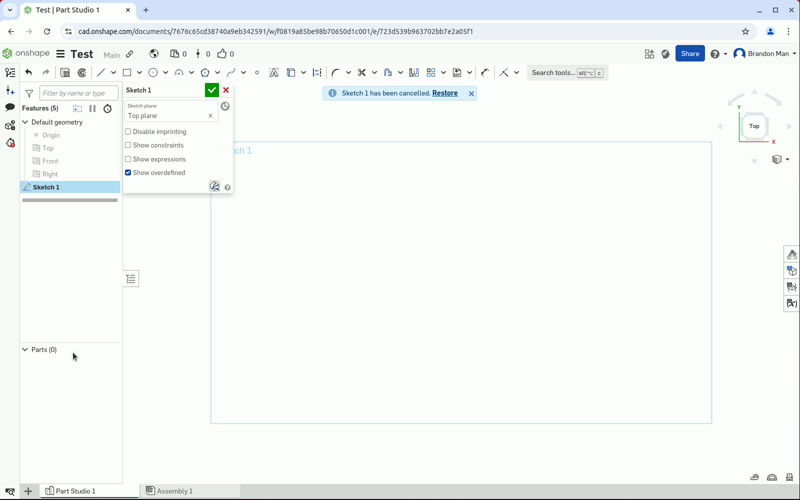
key(c)
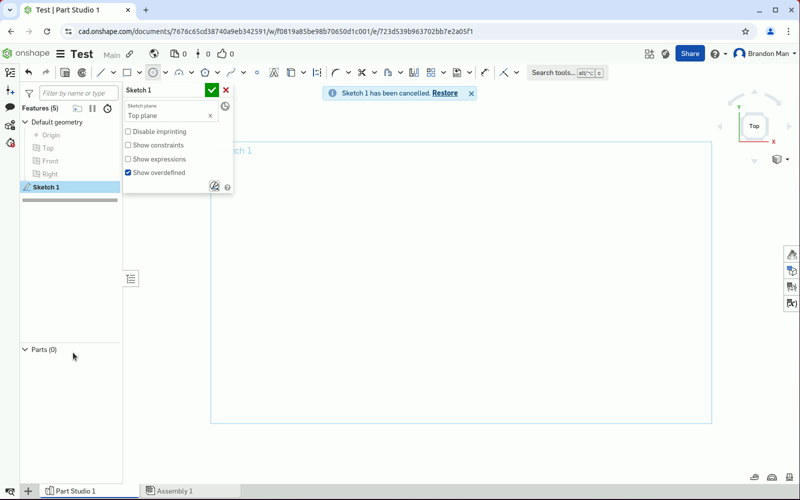
key_down(shift)
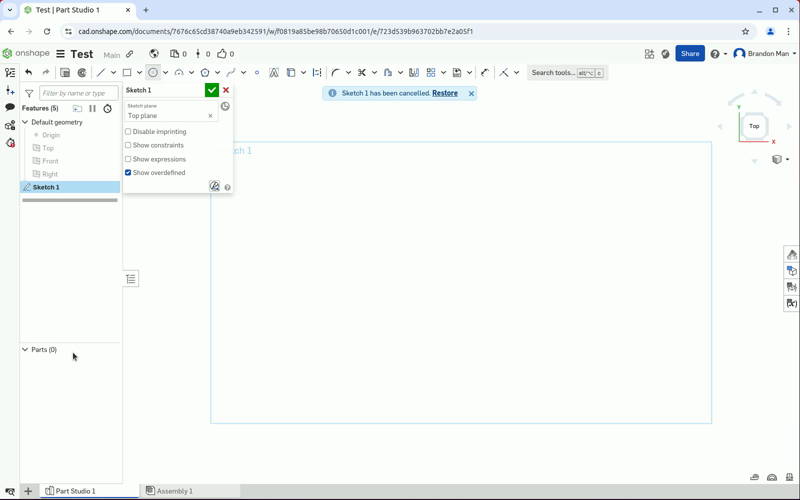
mouse_move(461, 282)
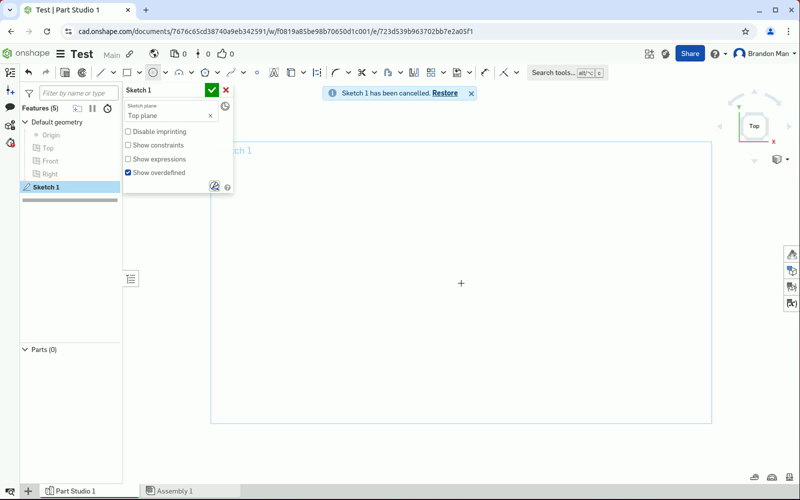
click(461, 282)
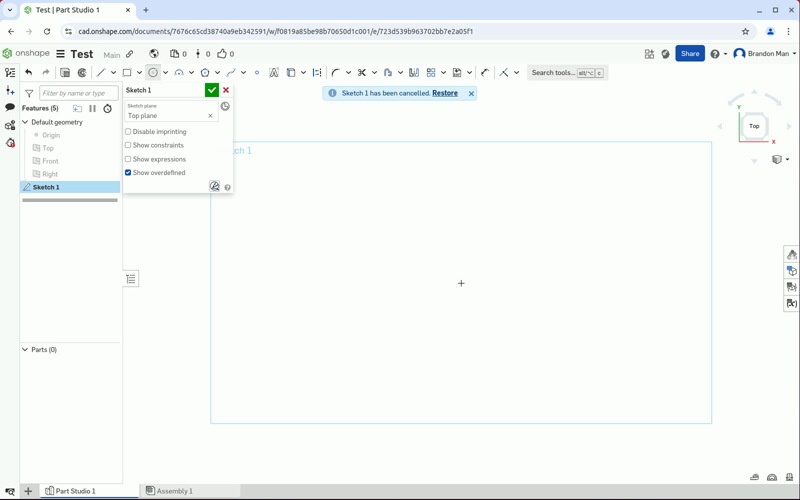
key_up(shift)
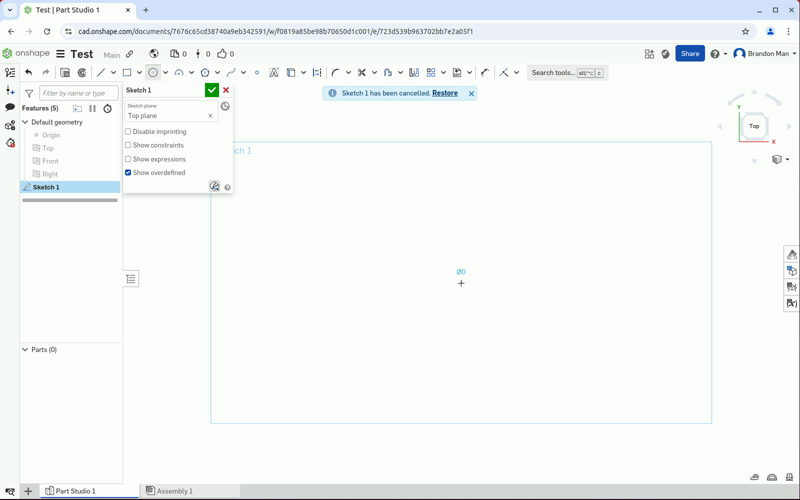
mouse_move(574, 282)
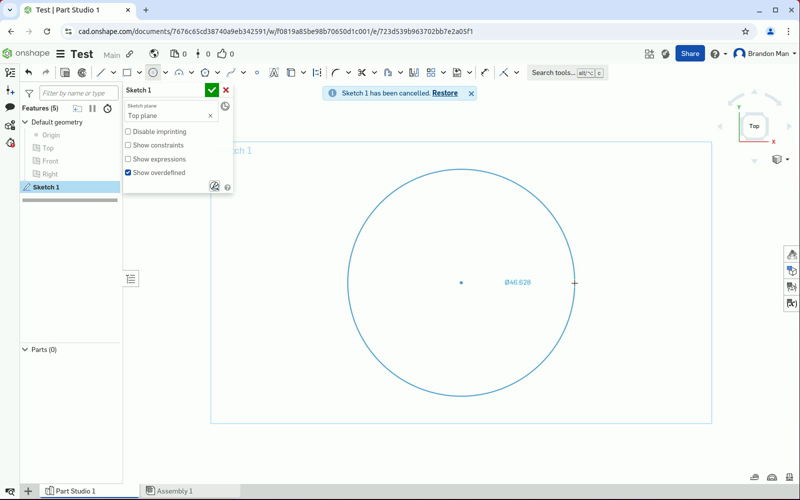
click(574, 282)
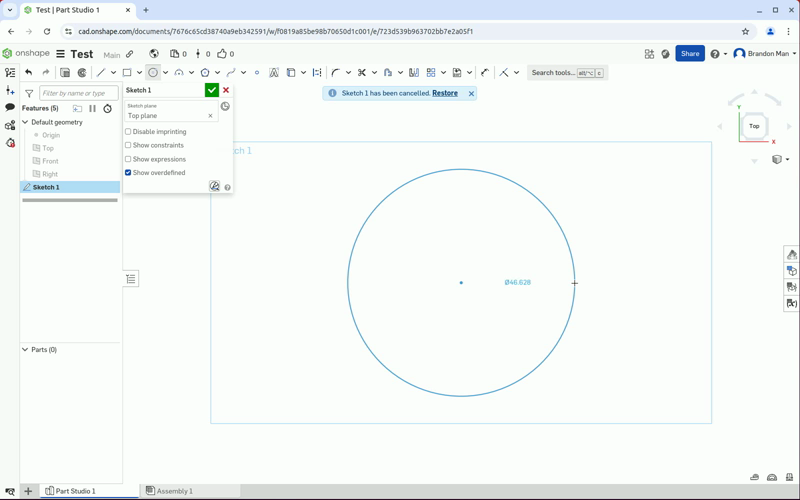
key(esc)
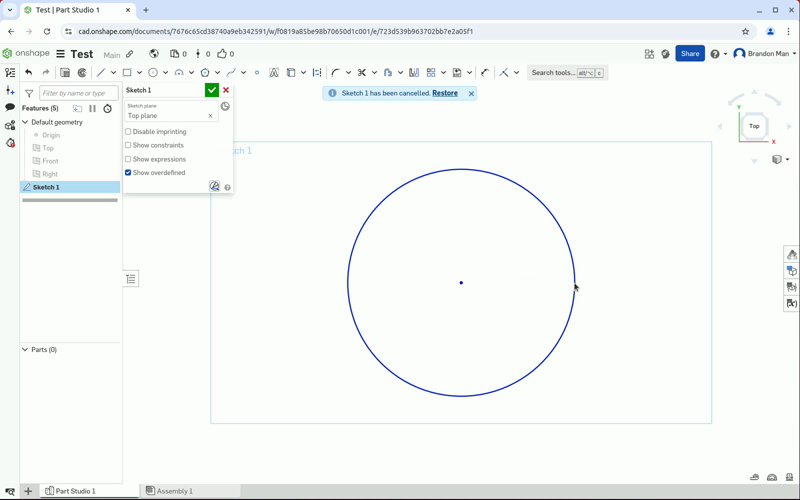
key(c)
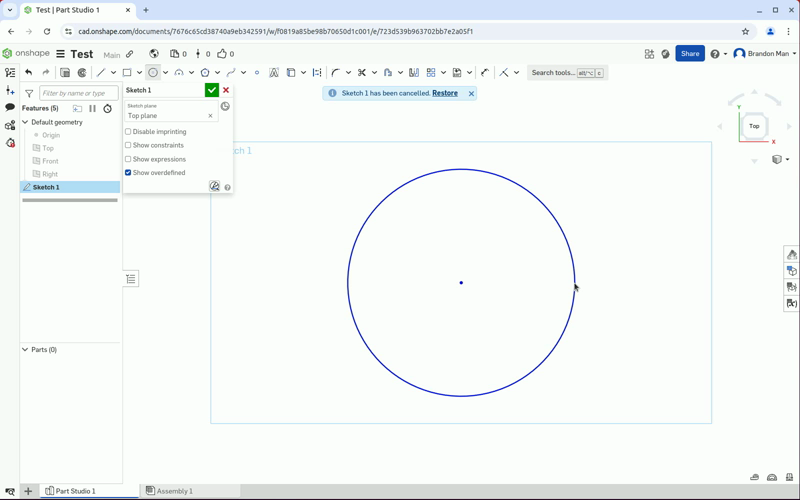
key_down(shift)
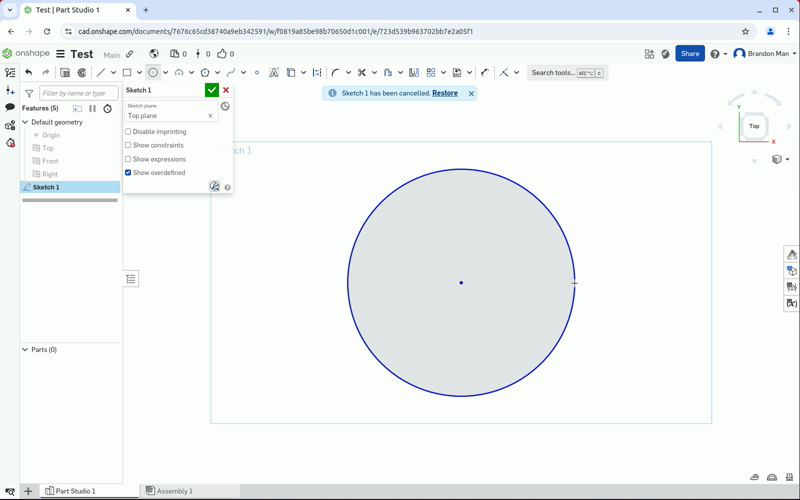
mouse_move(461, 282)
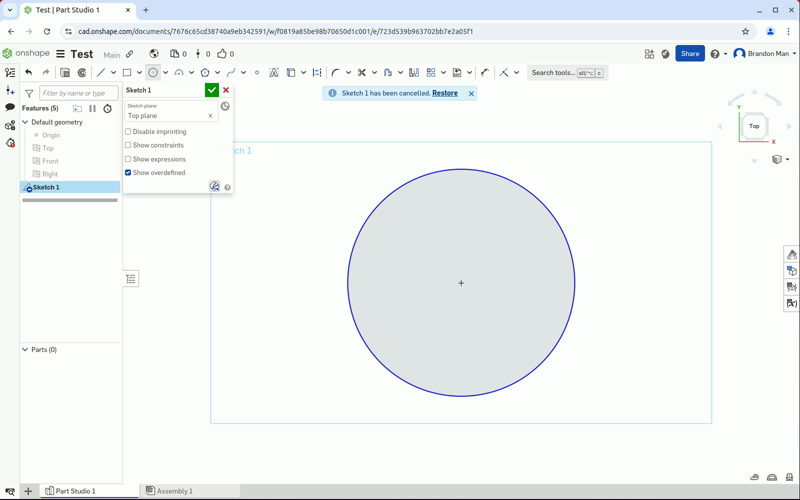
click(461, 282)
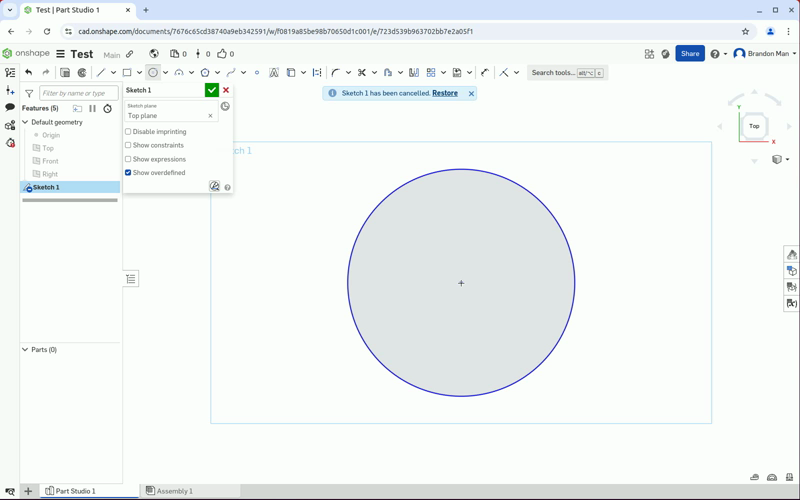
key_up(shift)
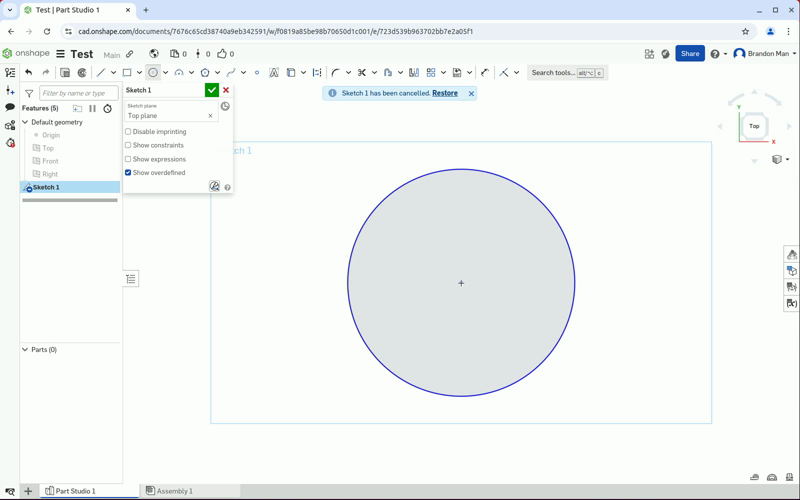
mouse_move(560, 282)
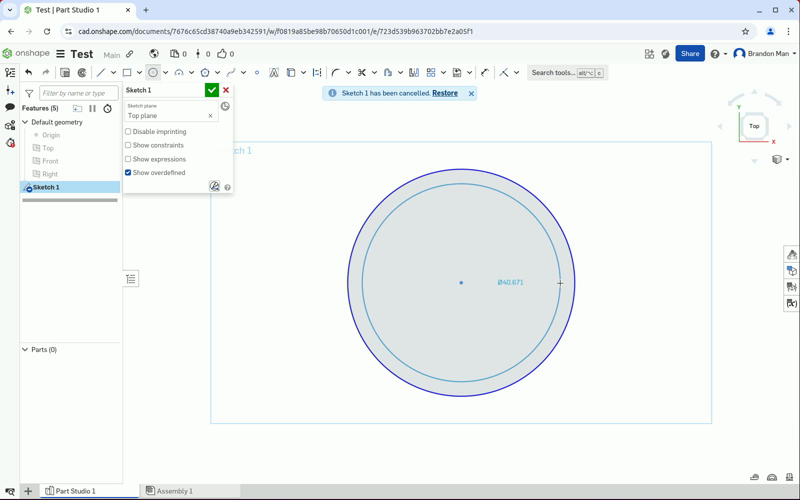
click(560, 282)
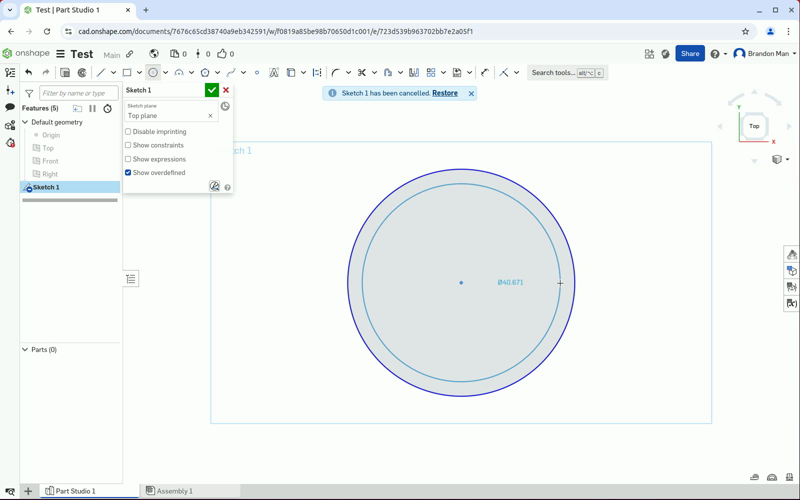
key(esc)
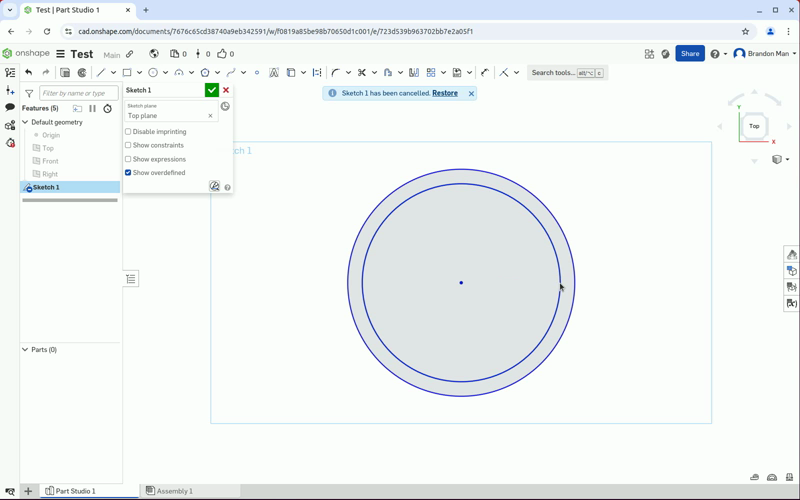
mouse_move(453, 177)
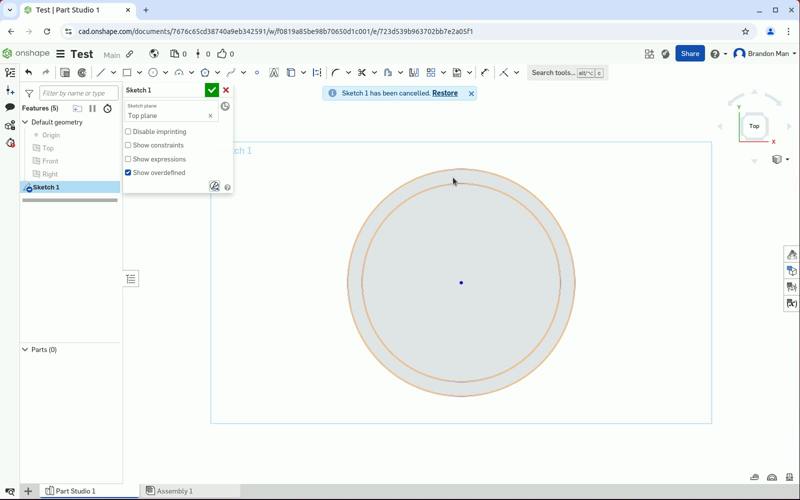
click(453, 177)
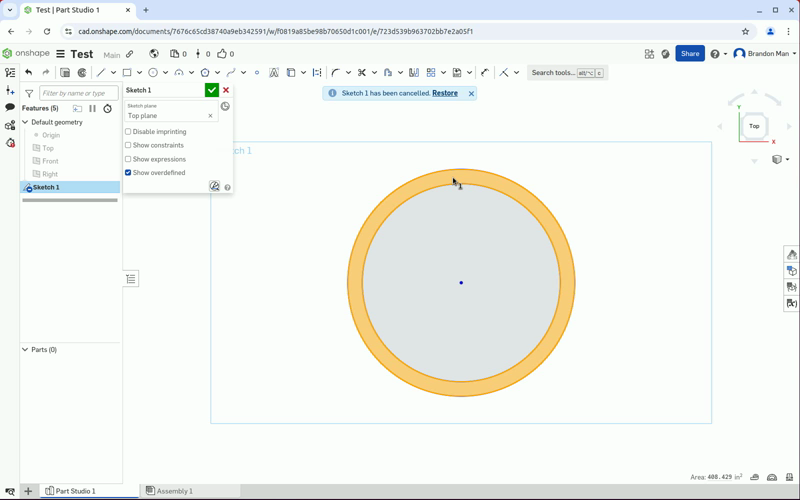
mouse_move(73, 352)
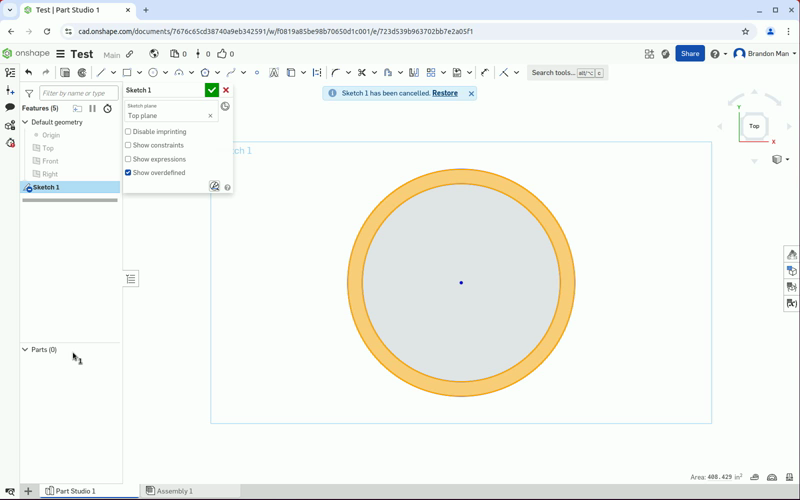
key(shift+y)
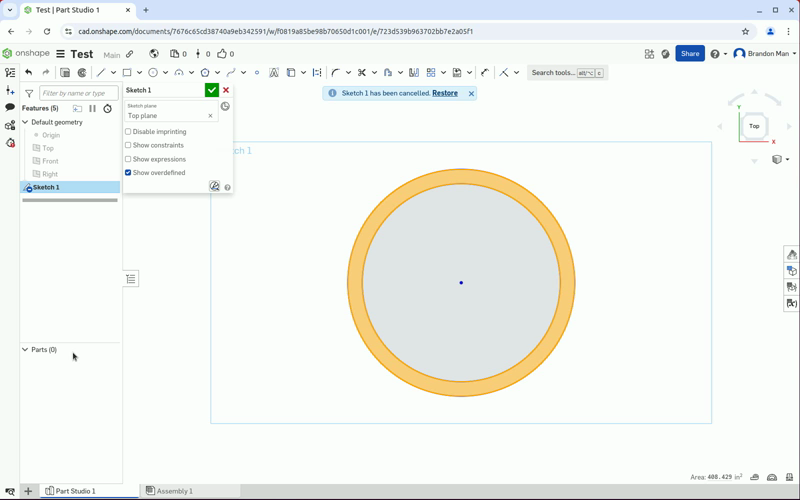
key(shift+e)
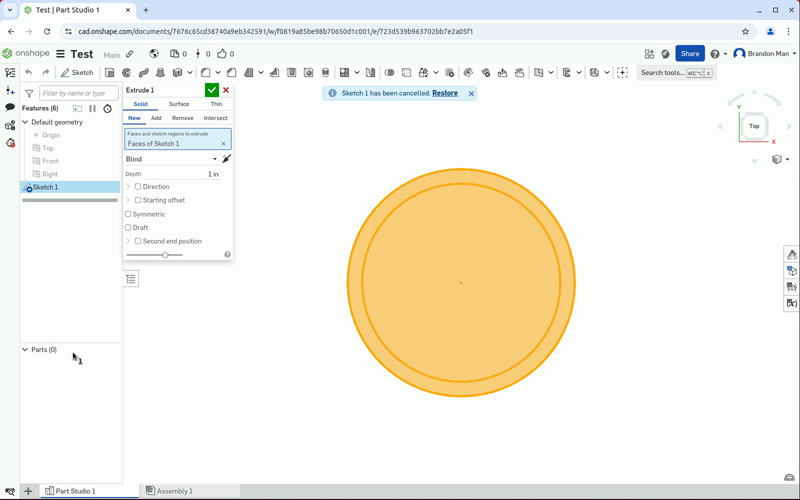
mouse_move(143, 106)
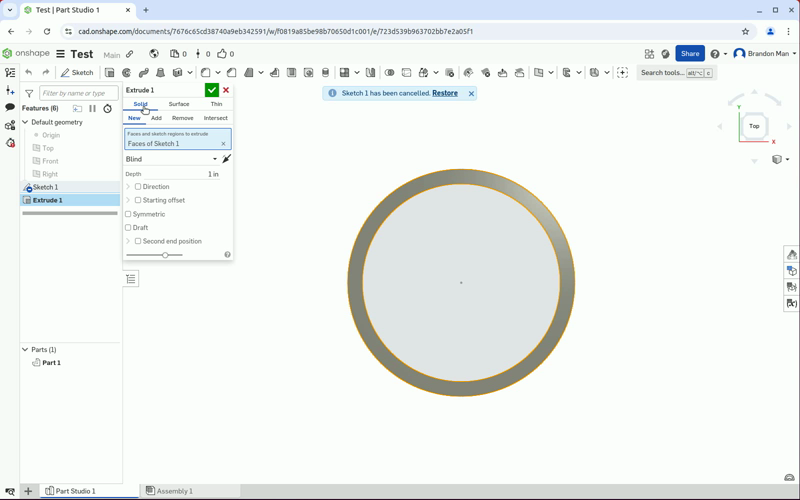
click(143, 106)
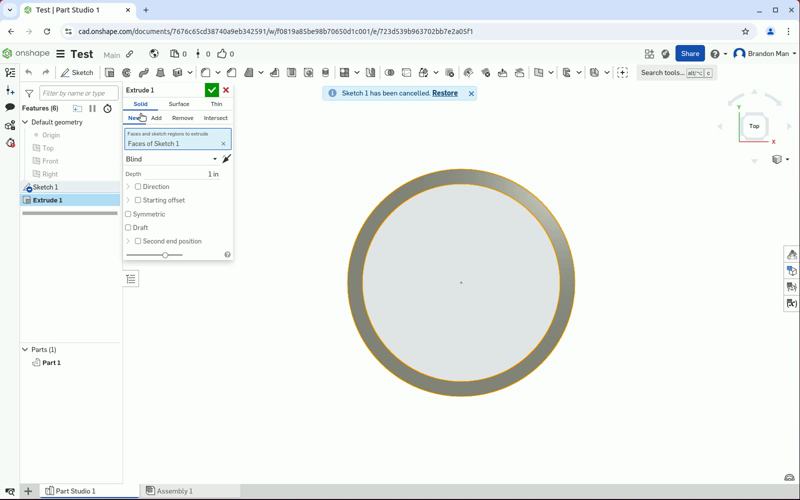
mouse_move(137, 120)
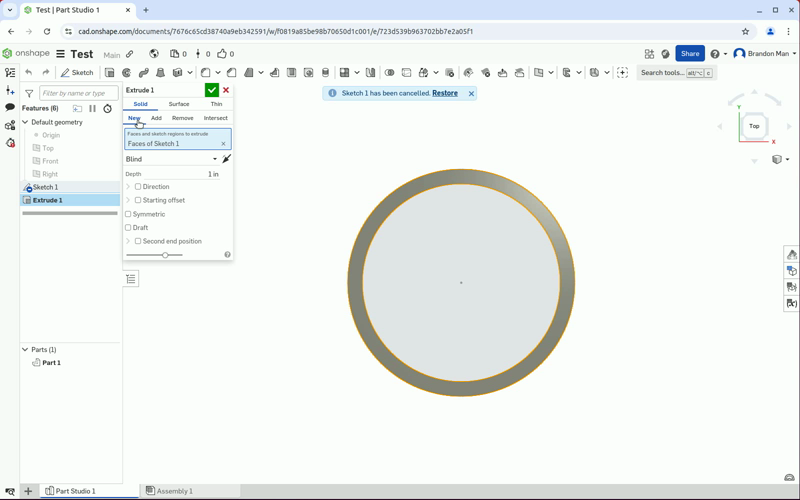
click(137, 120)
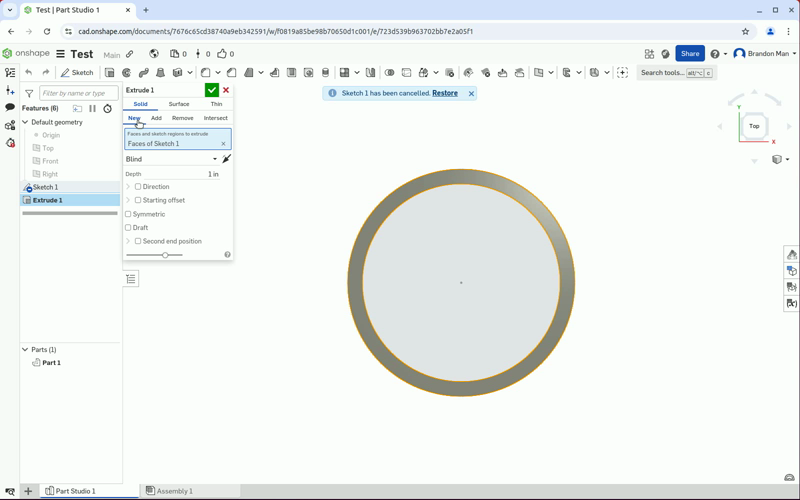
key(tab, 4)
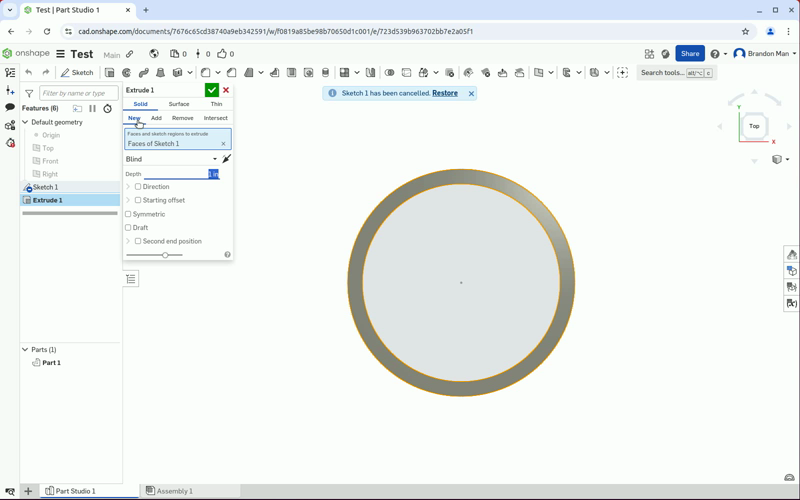
text(7.221)
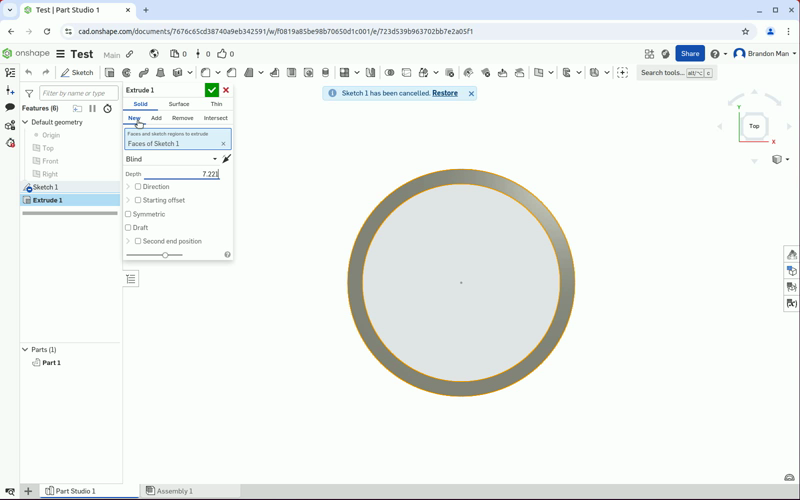
key(enter)
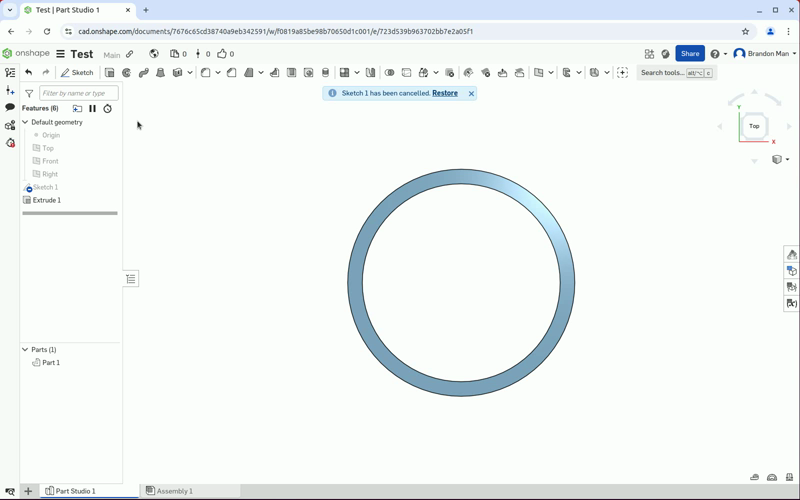
key(shift+h)
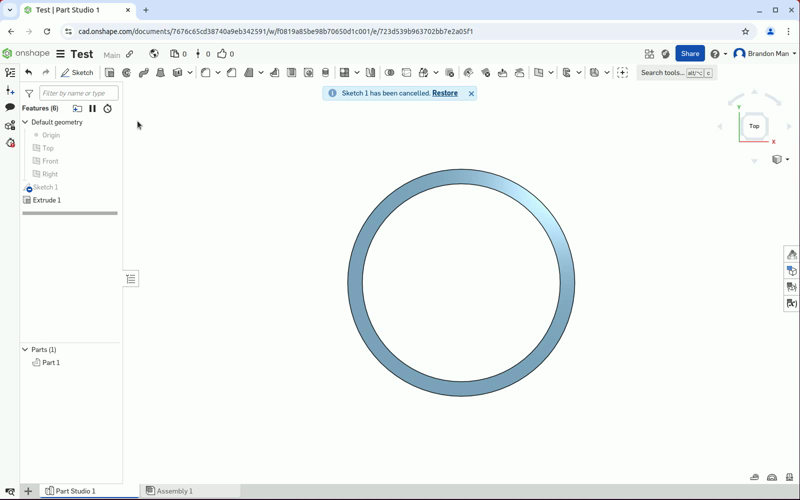
key(shift+h)
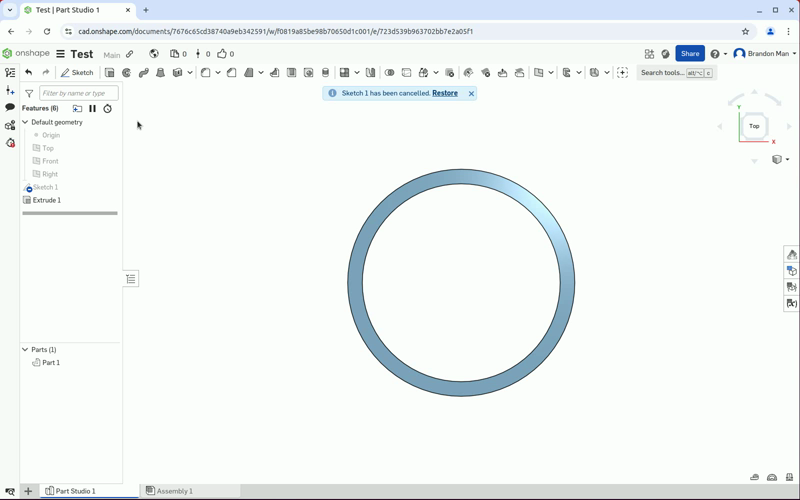
mouse_move(73, 189)
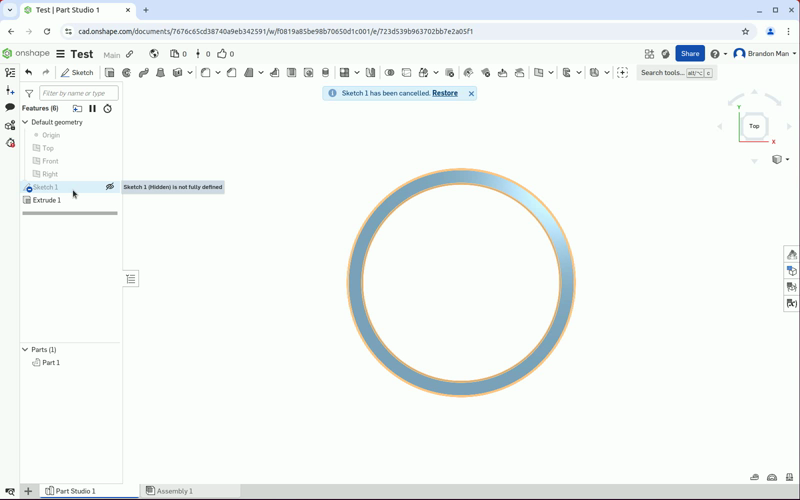
click(73, 189)
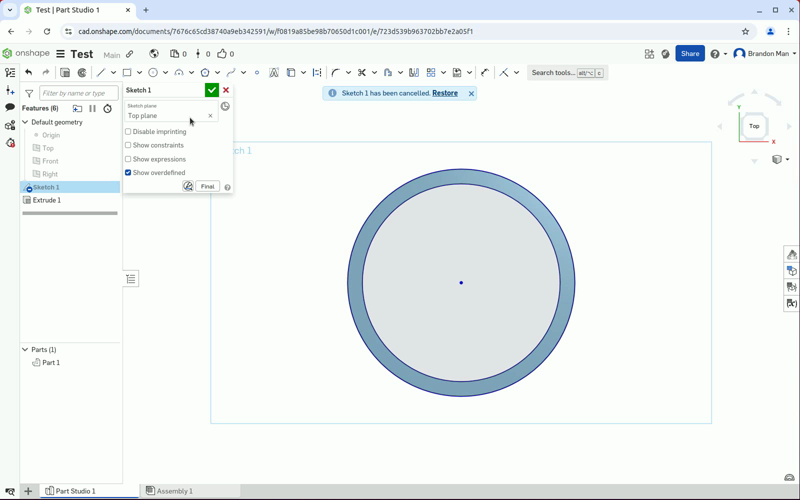
mouse_move(229, 92)
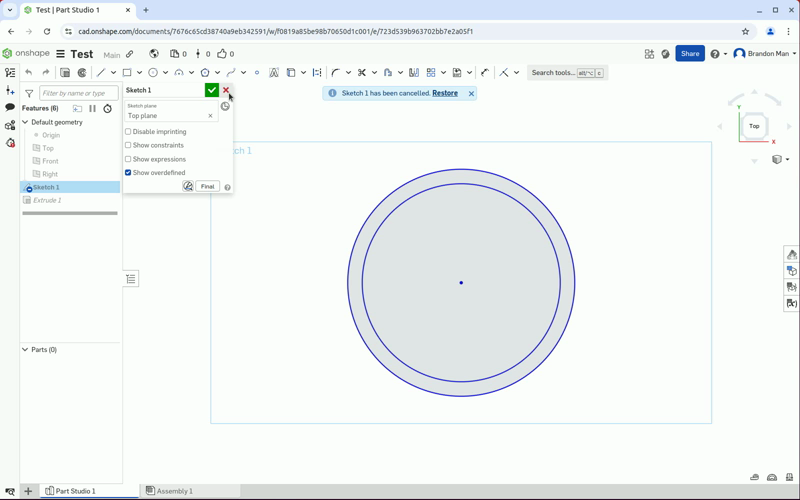
click(229, 92)
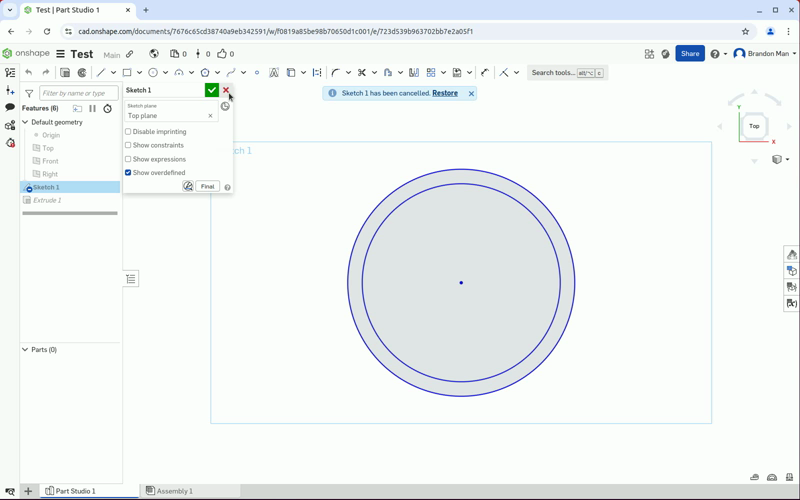
key(shift+s)
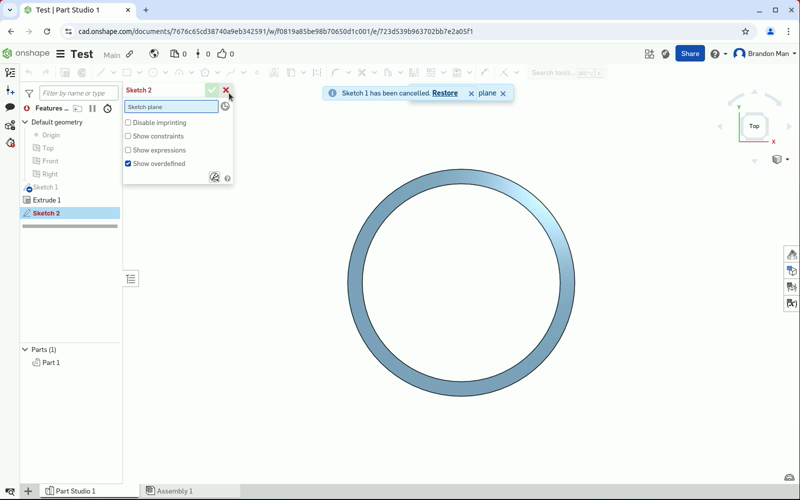
mouse_move(73, 150)
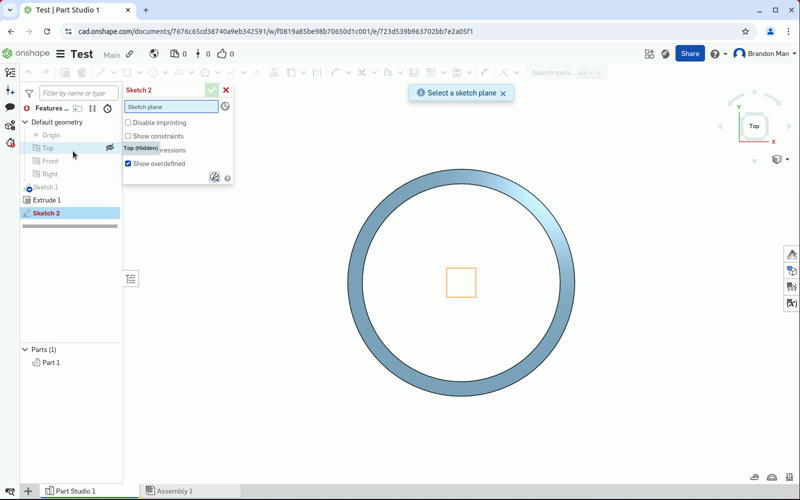
click(73, 150)
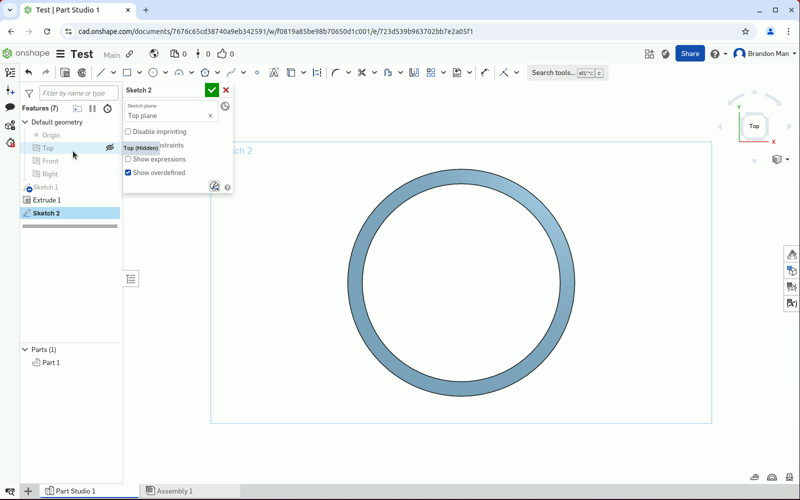
mouse_move(73, 352)
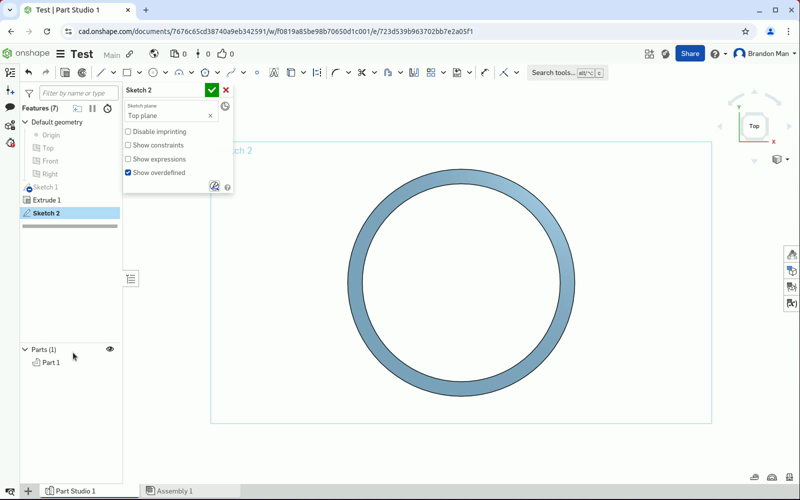
key(y)
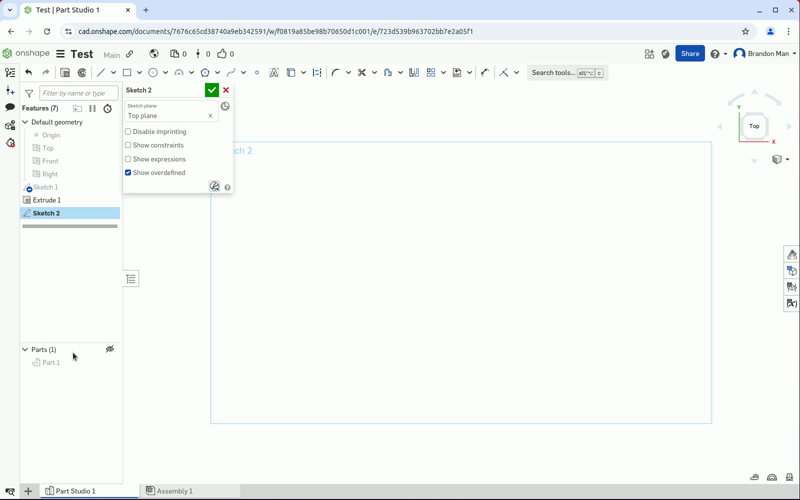
key(c)
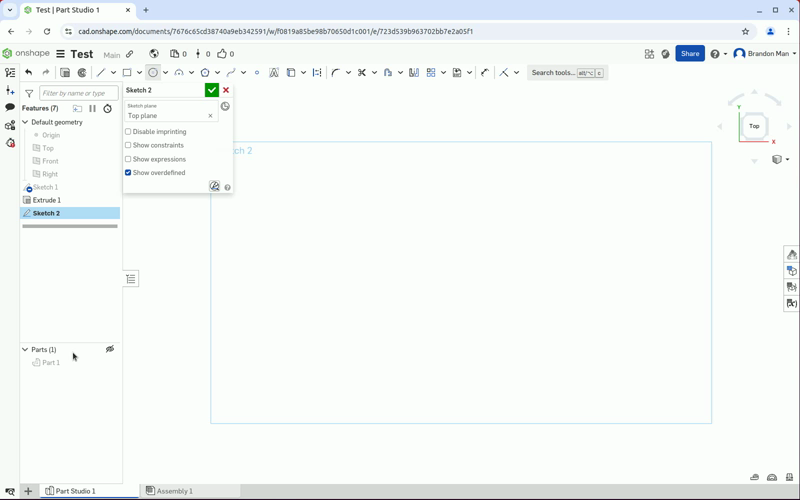
key_down(shift)
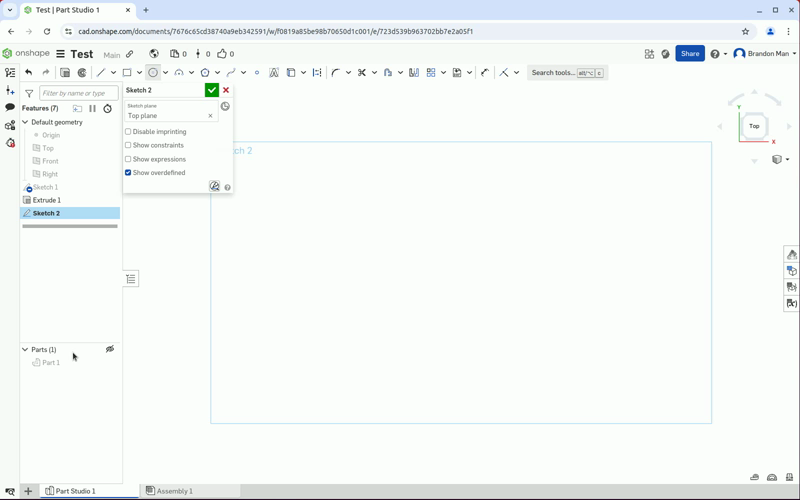
mouse_move(461, 282)
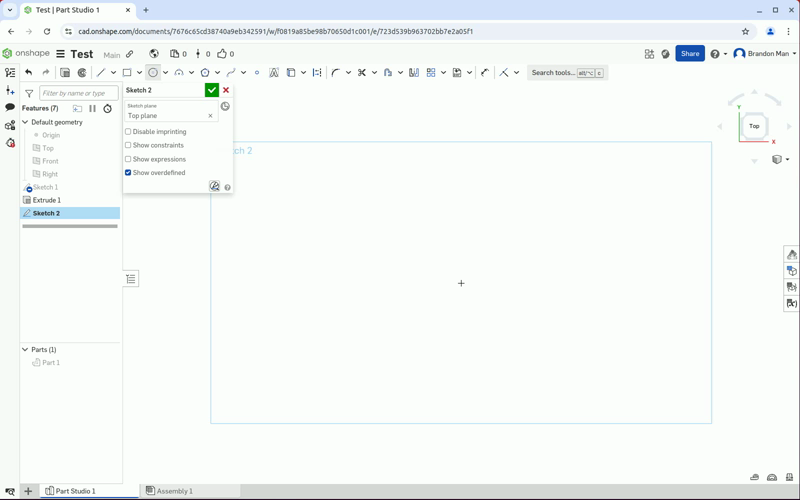
click(461, 282)
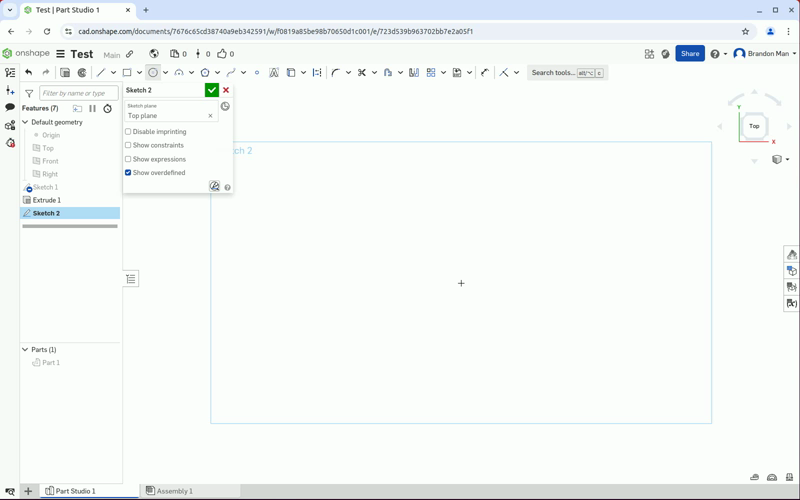
key_up(shift)
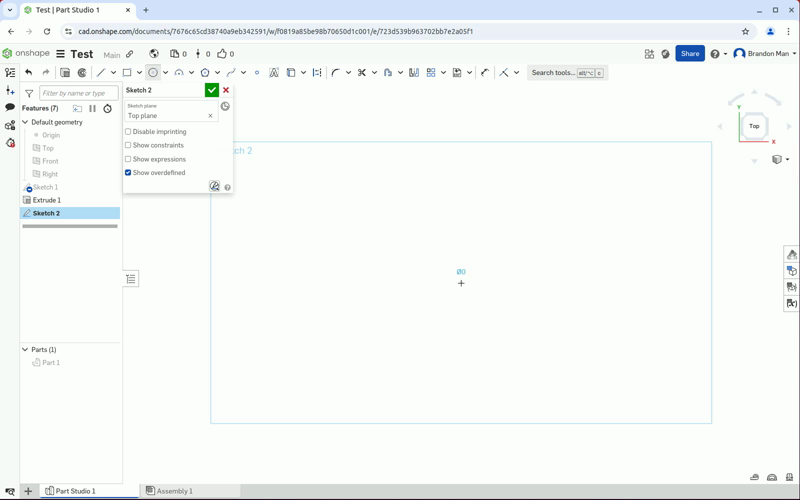
mouse_move(560, 282)
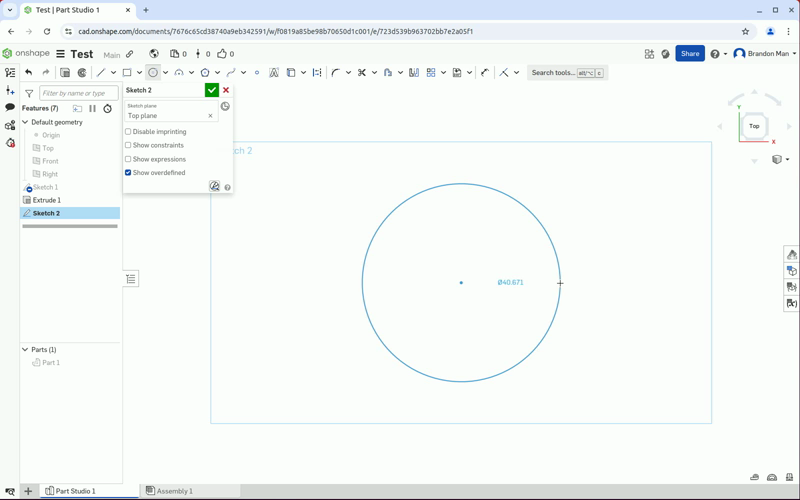
click(560, 282)
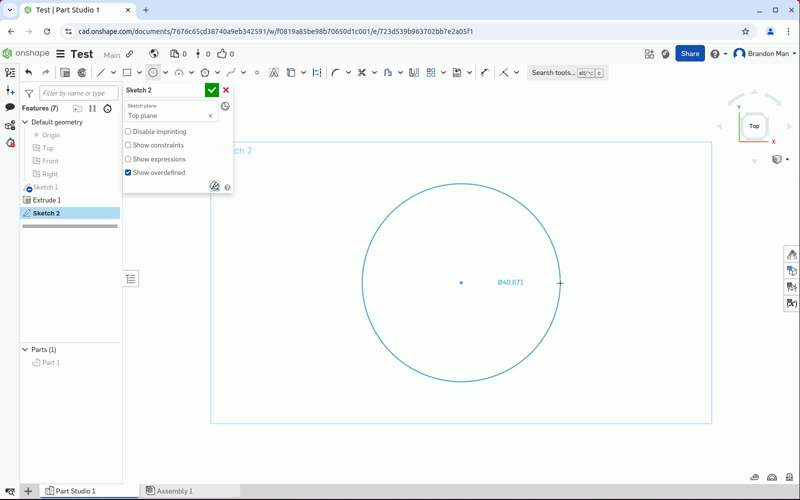
key(esc)
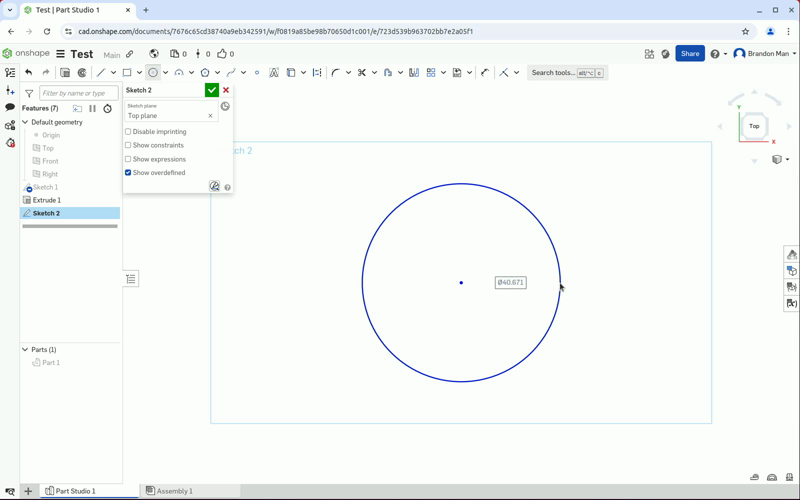
key(c)
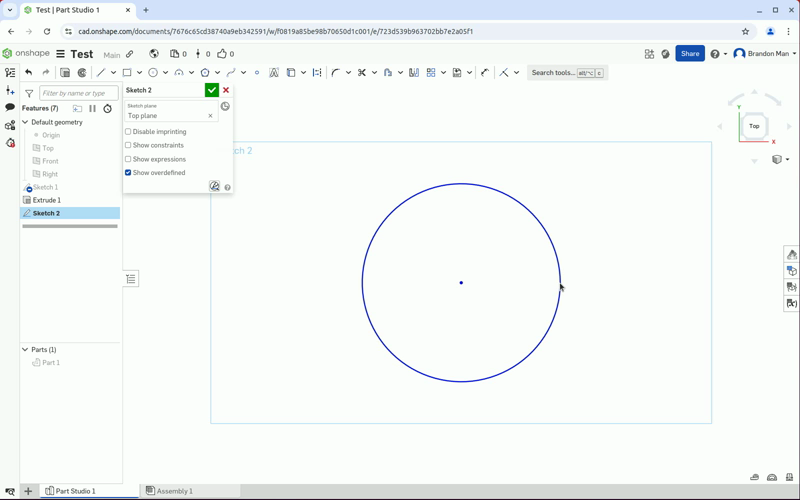
key_down(shift)
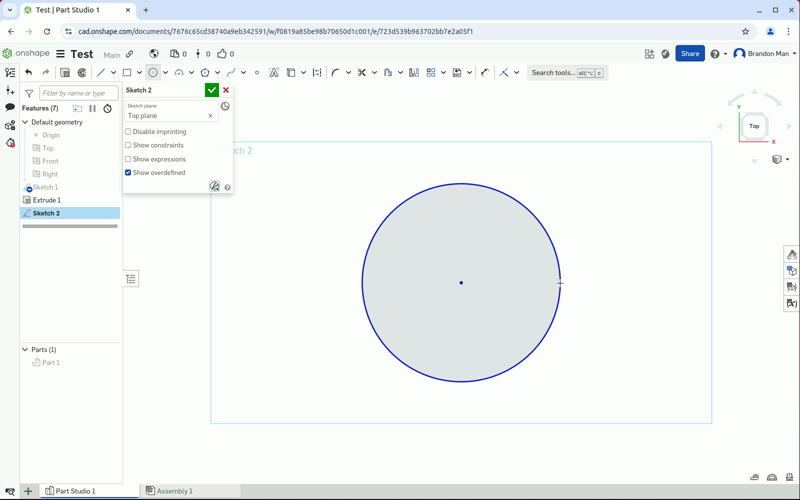
mouse_move(461, 282)
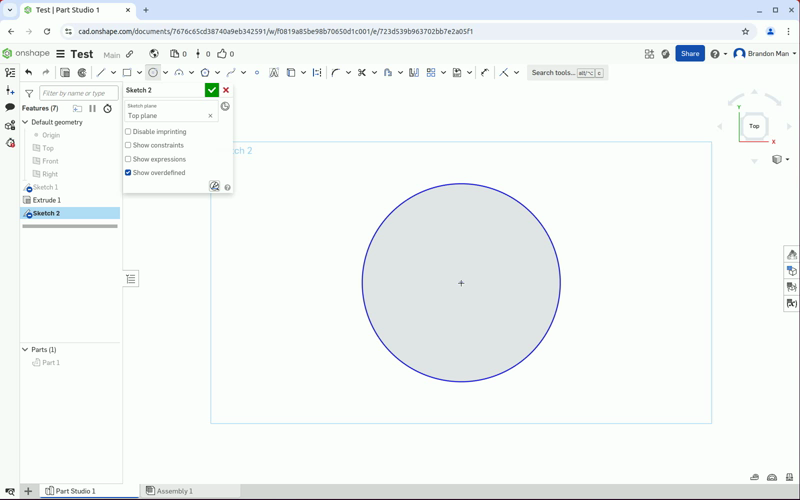
click(461, 282)
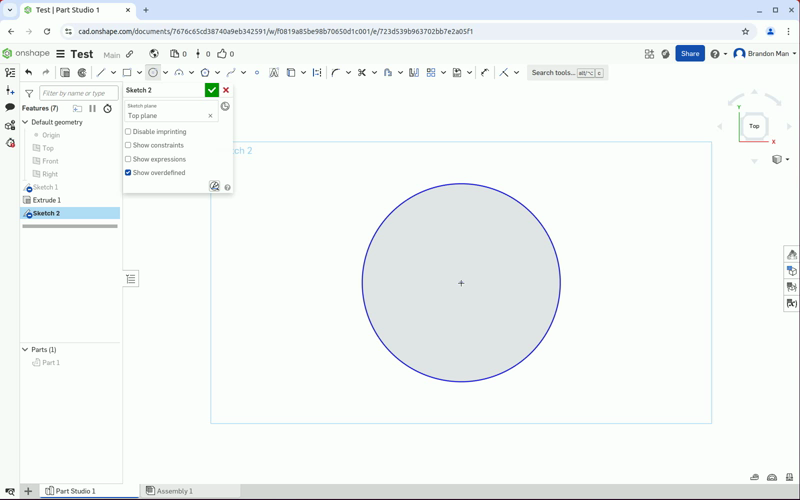
key_up(shift)
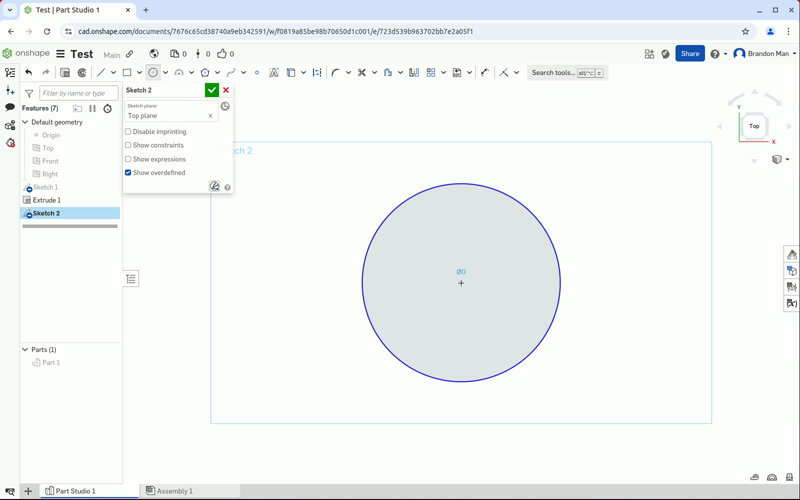
mouse_move(543, 282)
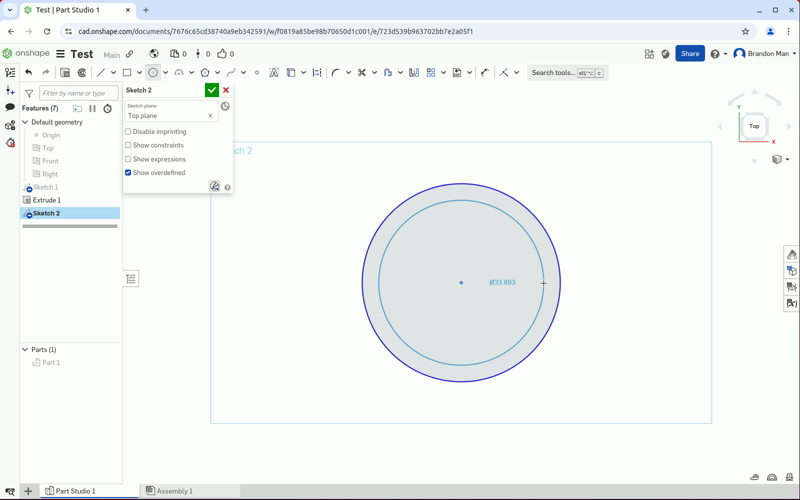
click(543, 282)
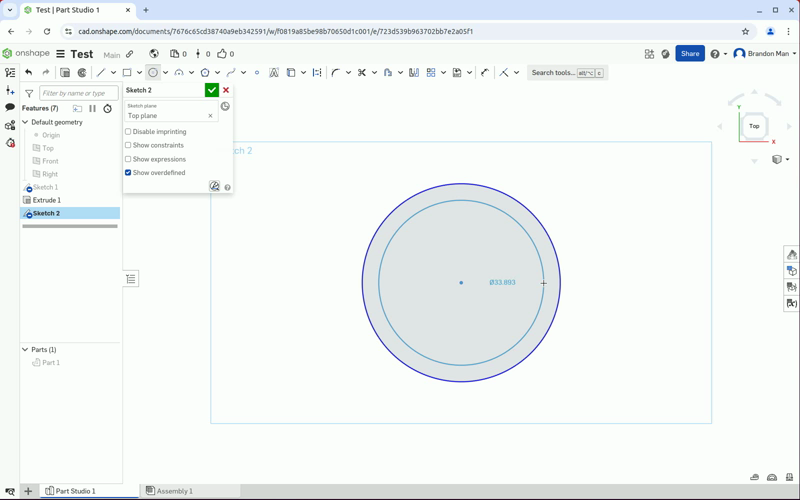
key(esc)
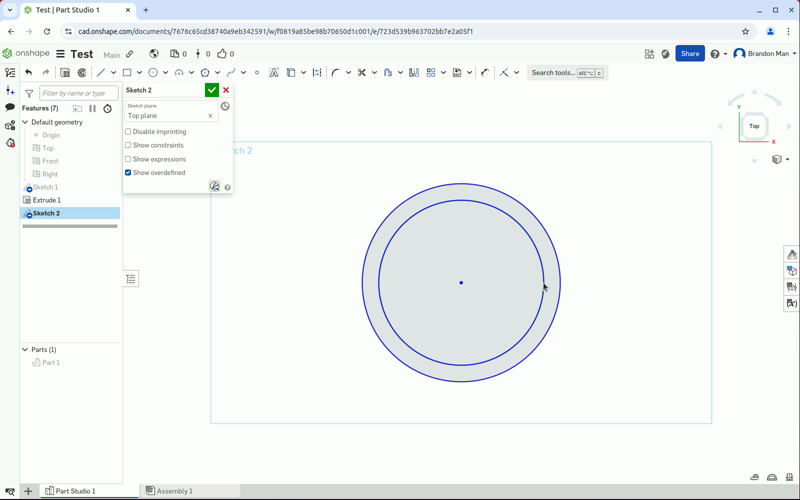
mouse_move(543, 242)
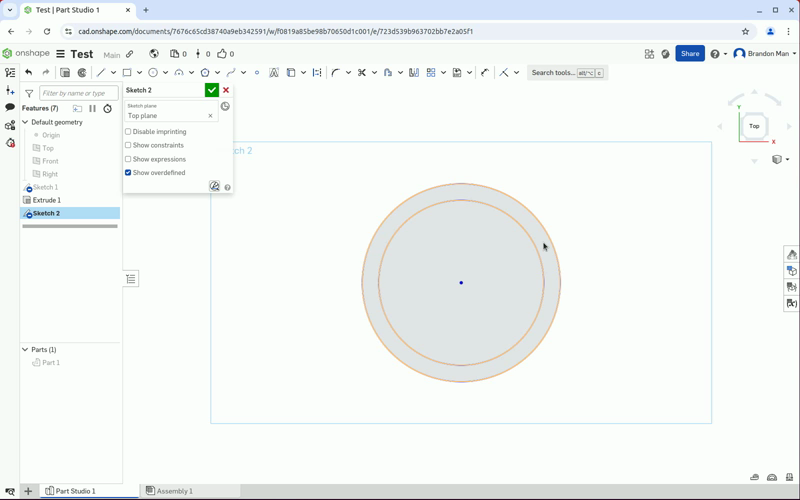
click(543, 242)
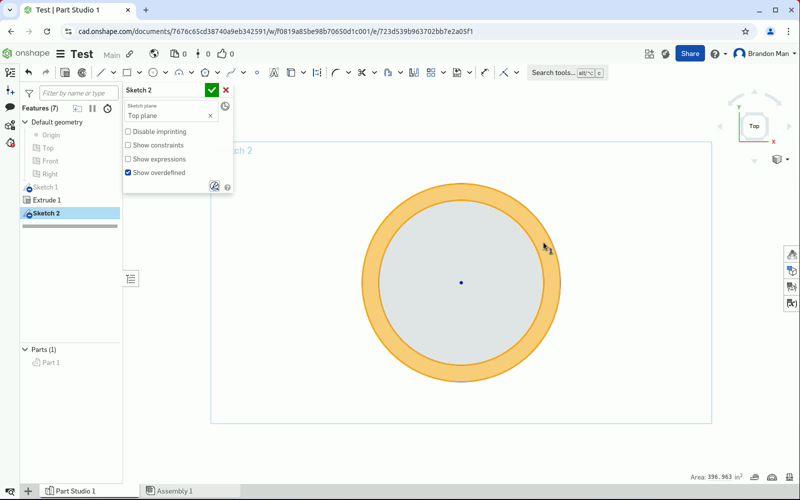
mouse_move(73, 352)
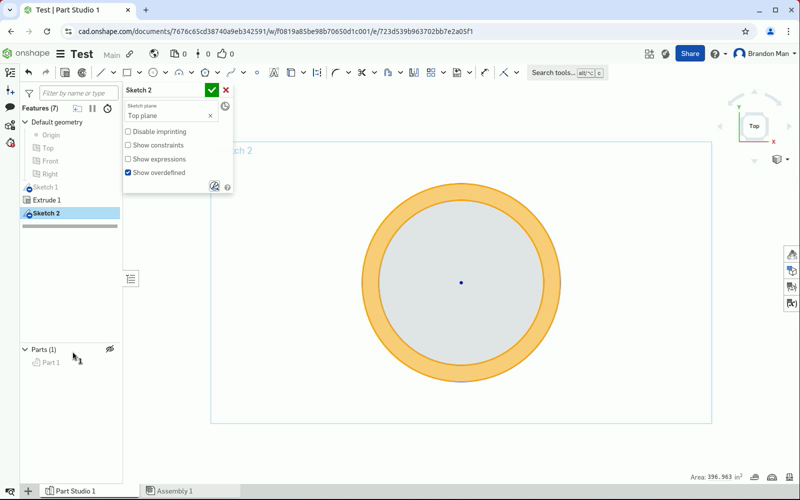
key(shift+y)
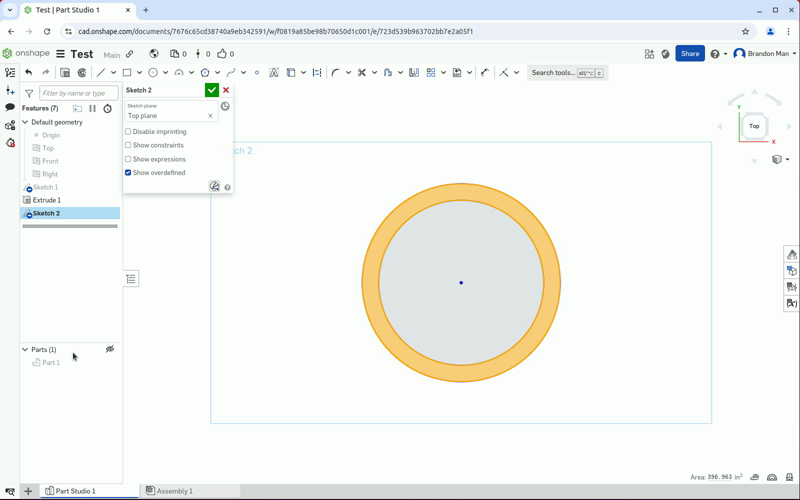
key(shift+e)
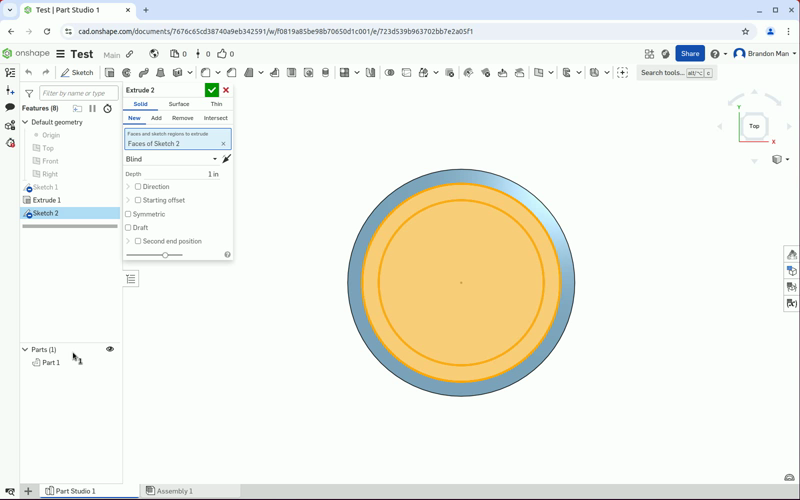
mouse_move(143, 106)
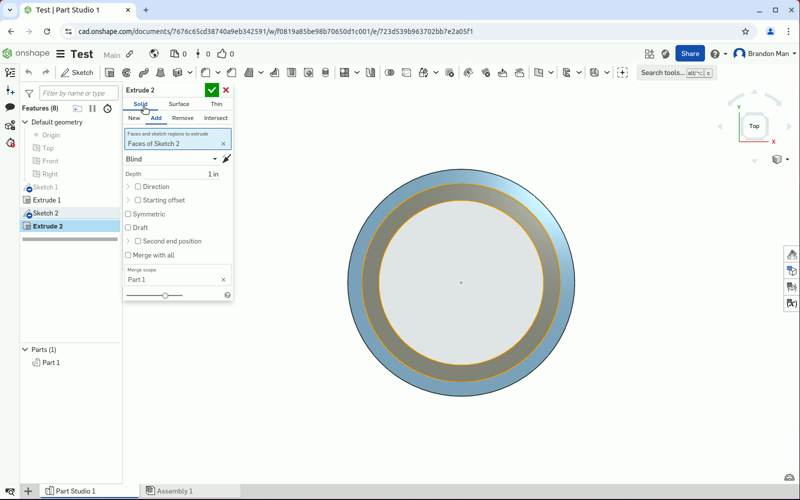
click(143, 106)
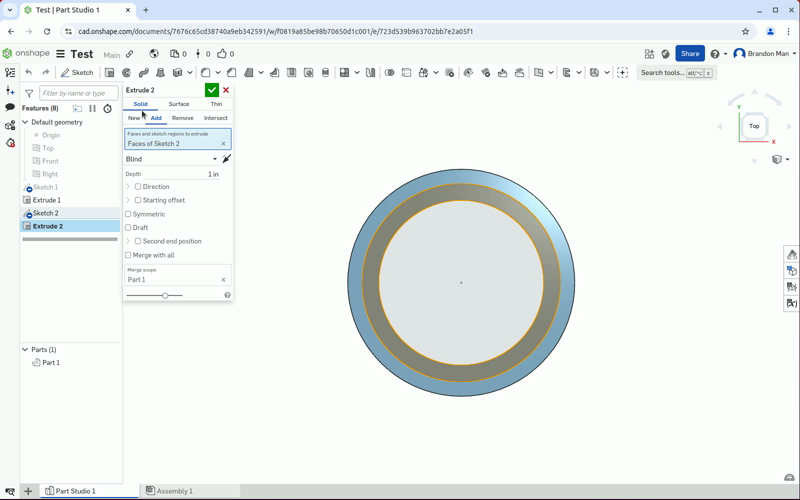
mouse_move(137, 120)
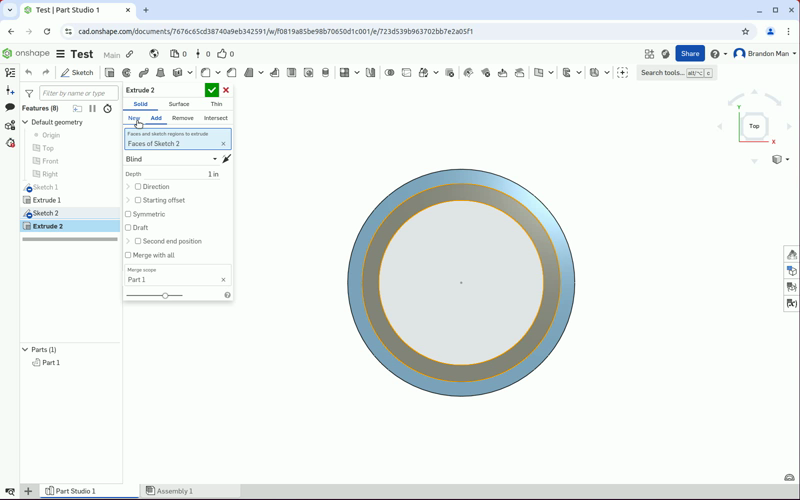
click(137, 120)
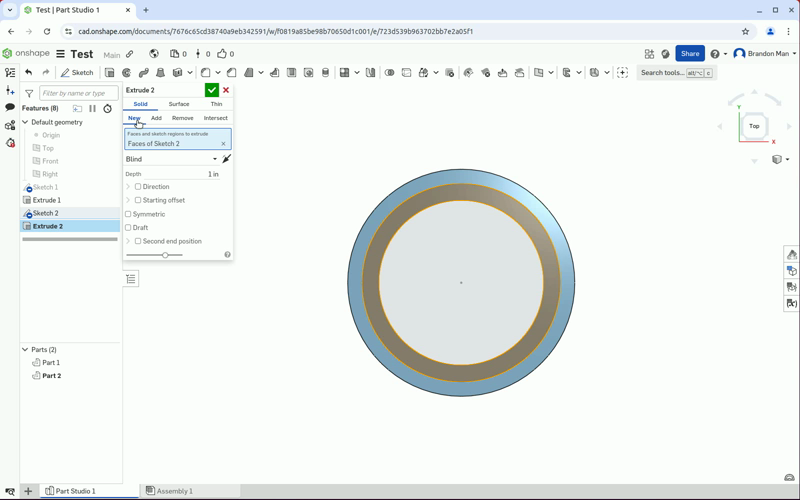
key(tab, 4)
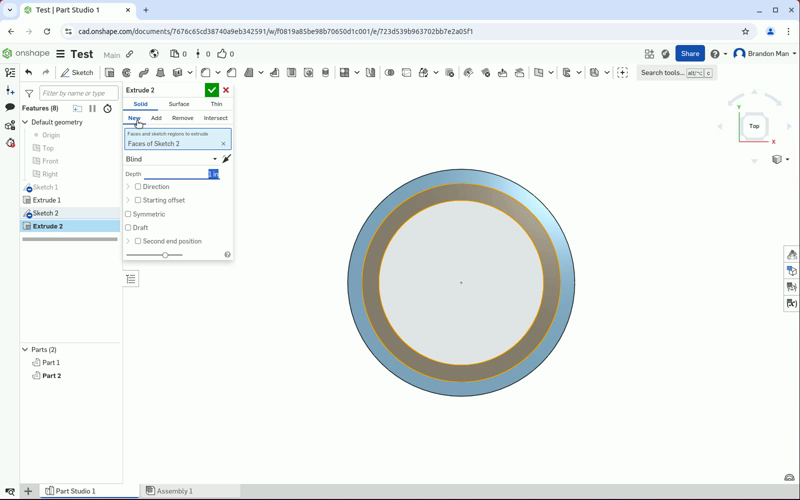
text(7.221)
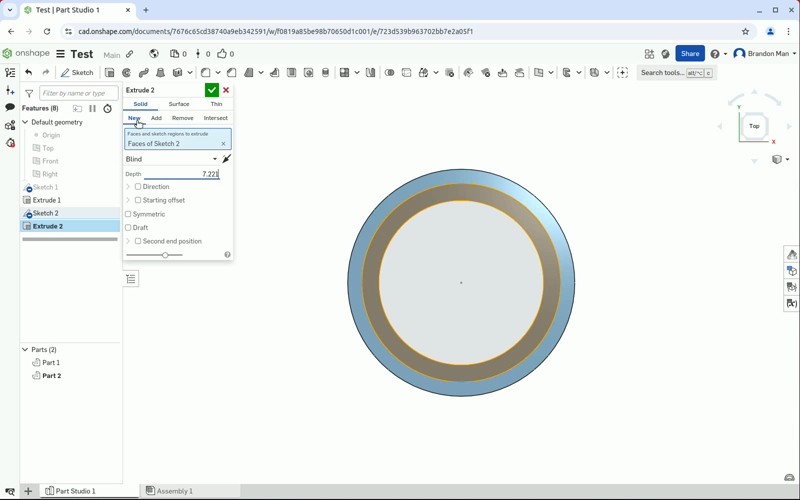
key(enter)
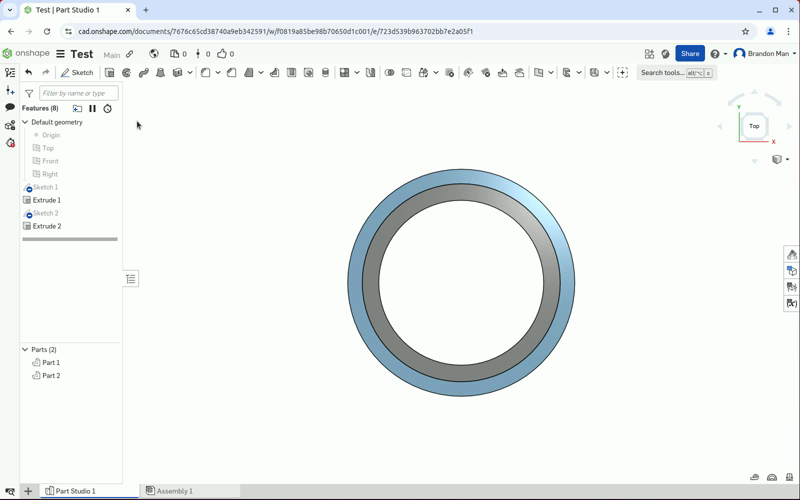
key(shift+h)
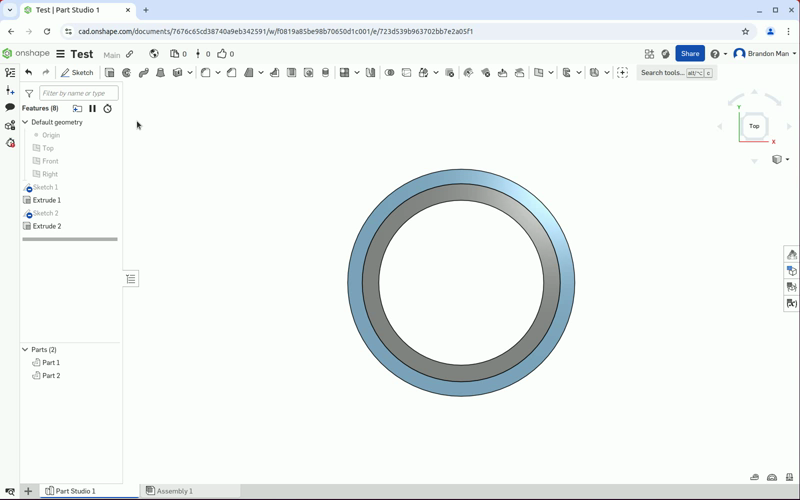
key(shift+h)
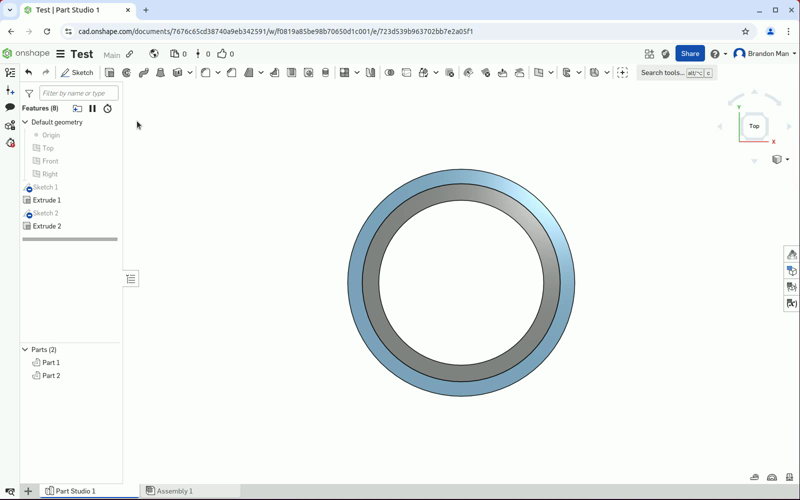
mouse_move(73, 189)
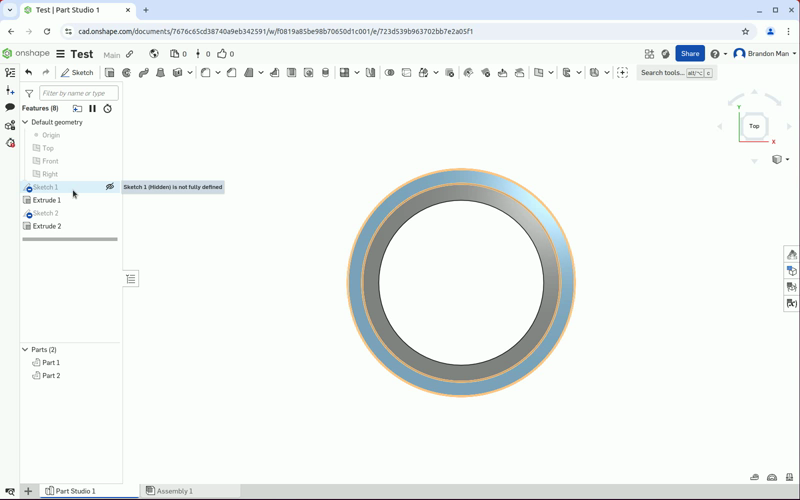
click(73, 189)
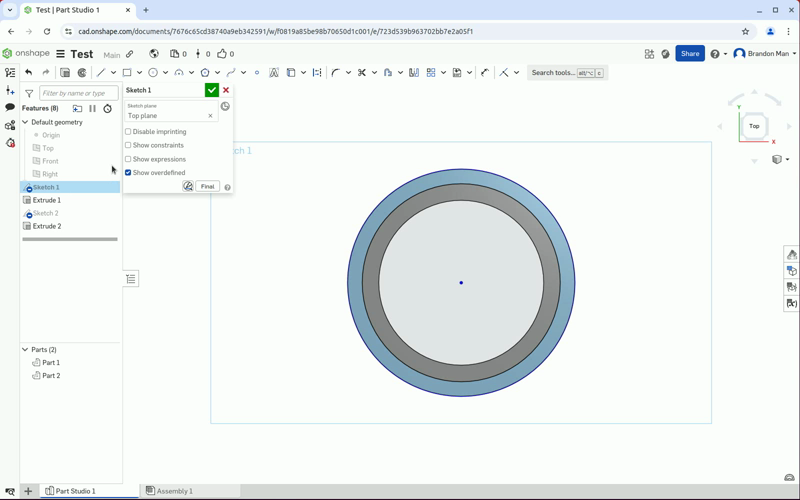
mouse_move(229, 92)
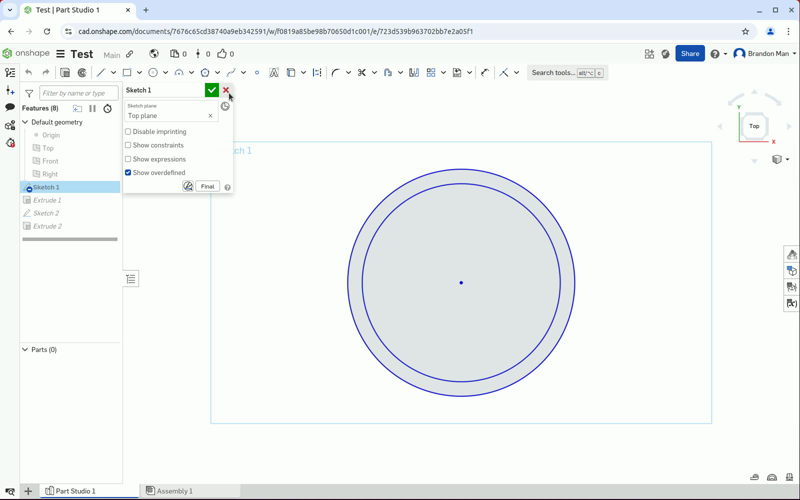
click(229, 92)
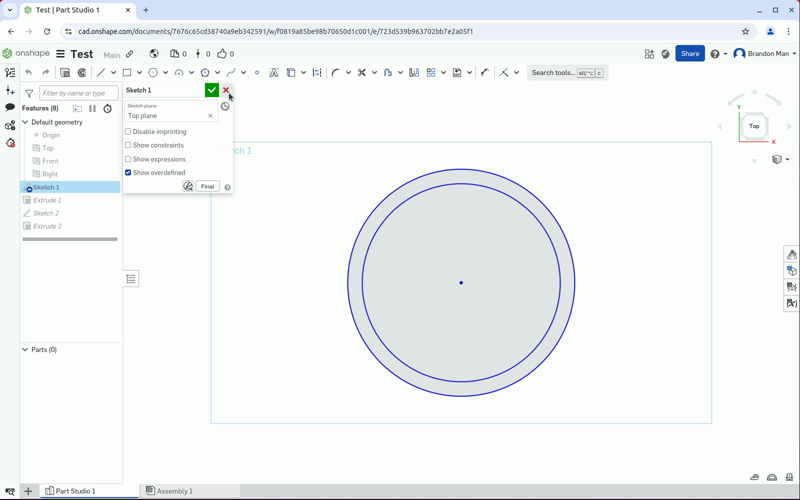
key(shift+s)
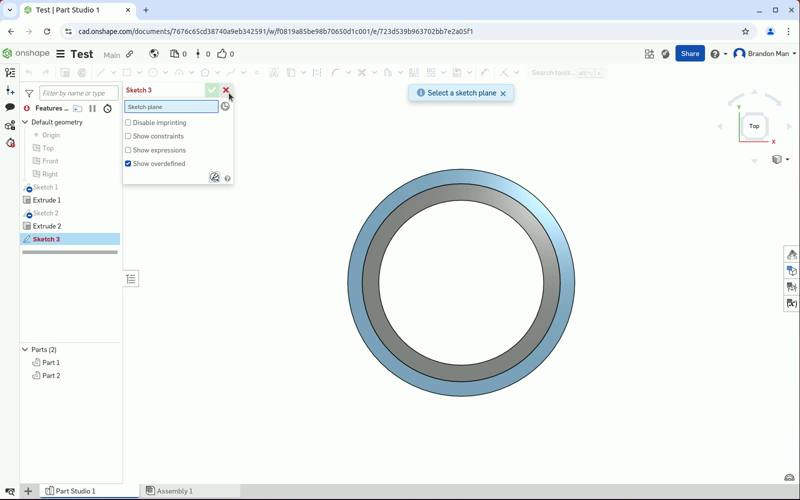
mouse_move(73, 150)
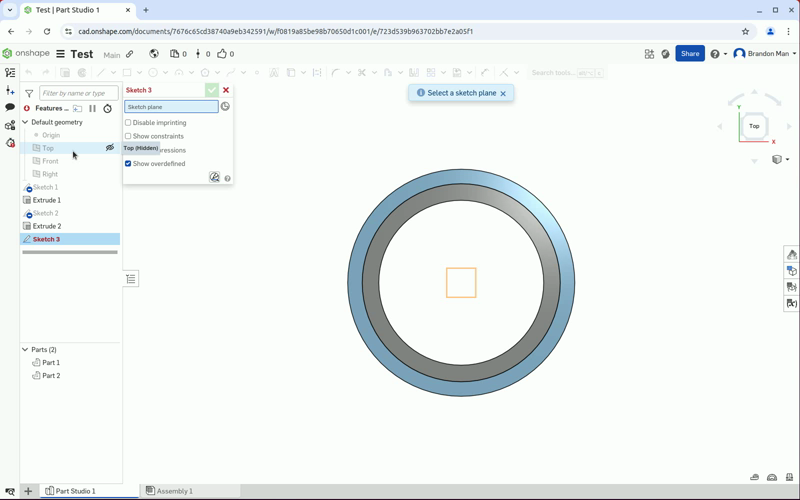
click(73, 150)
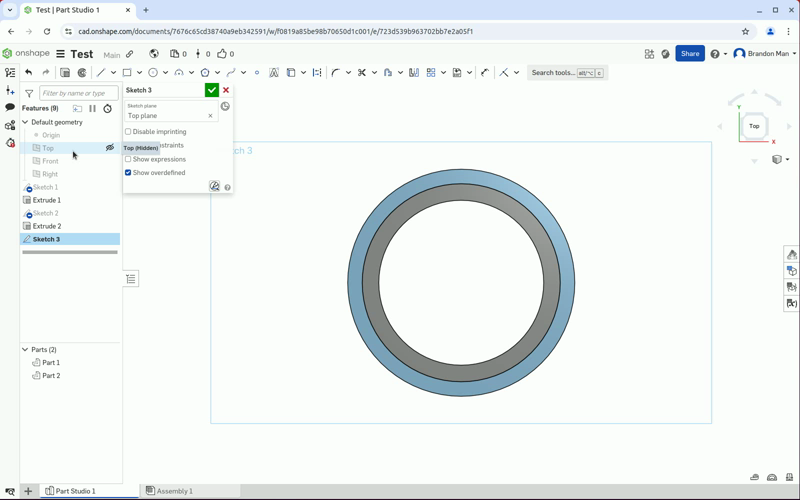
mouse_move(73, 352)
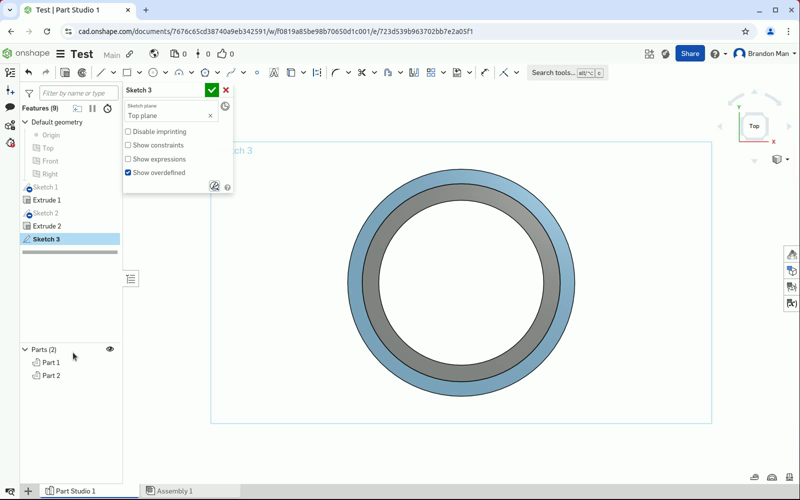
key(y)
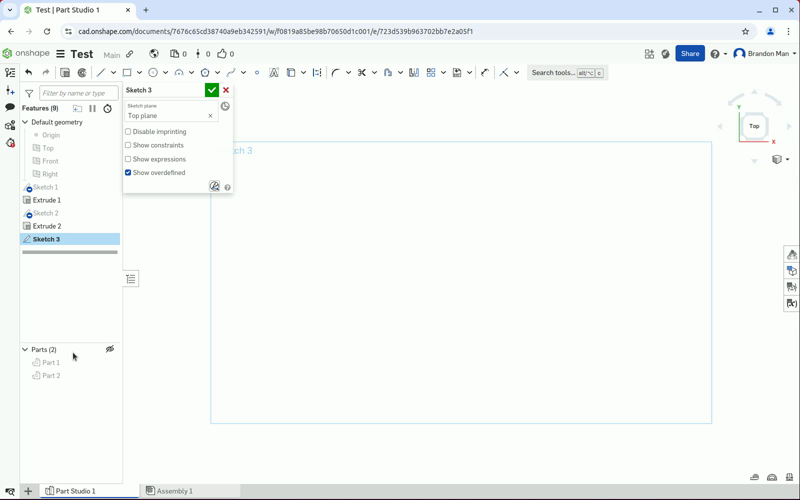
key(c)
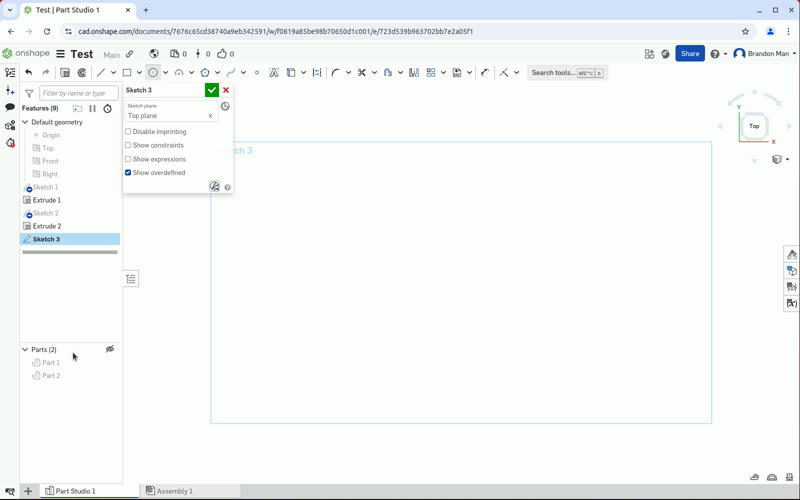
key_down(shift)
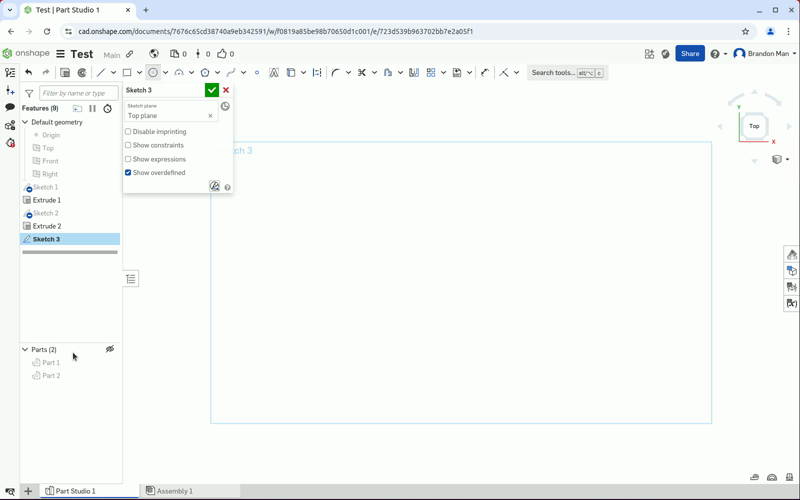
mouse_move(461, 282)
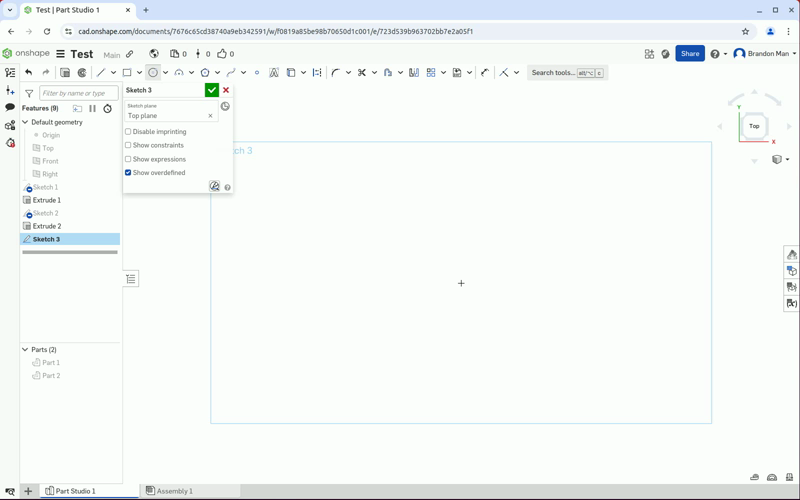
click(461, 282)
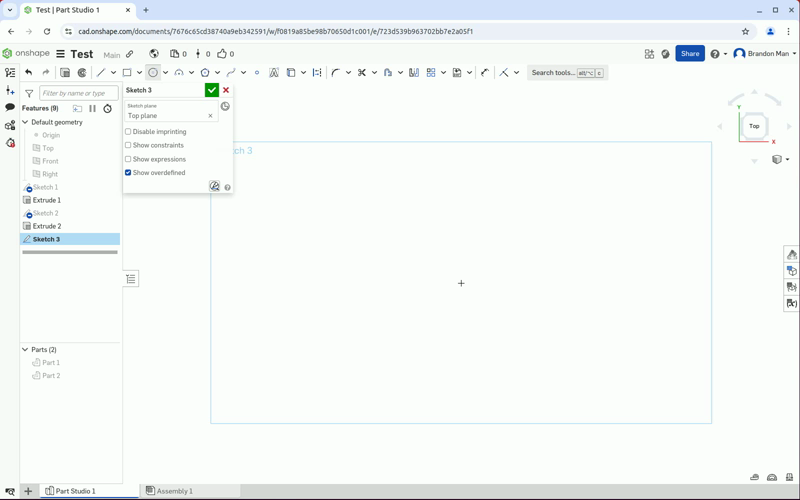
key_up(shift)
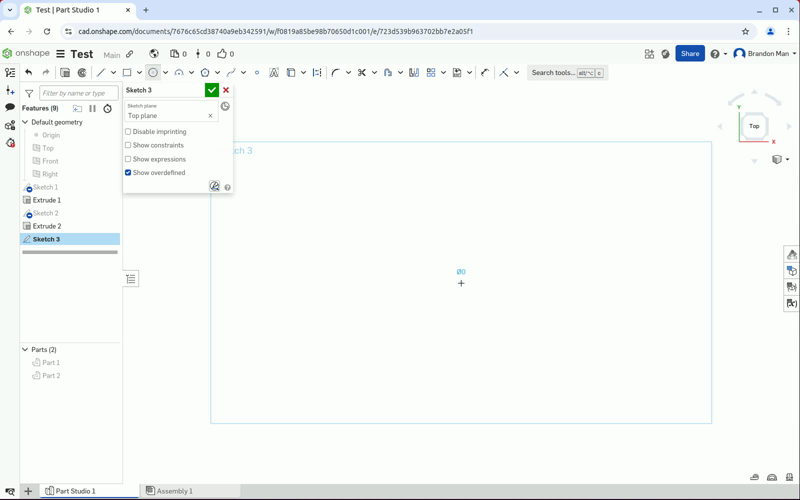
mouse_move(574, 282)
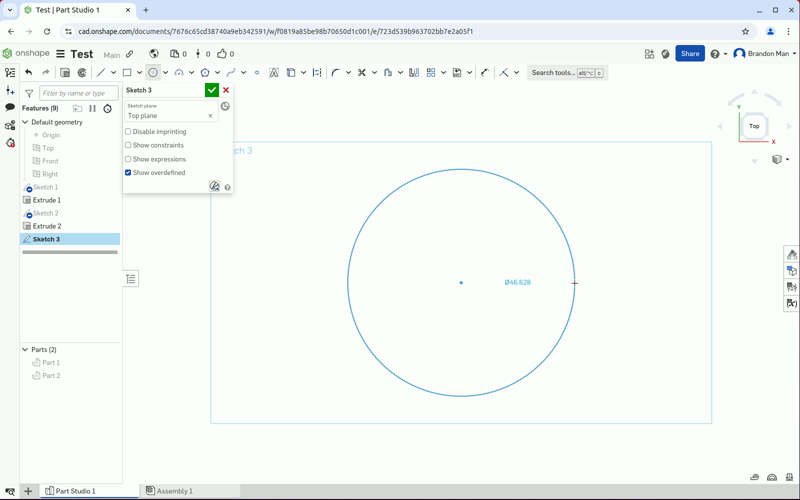
click(574, 282)
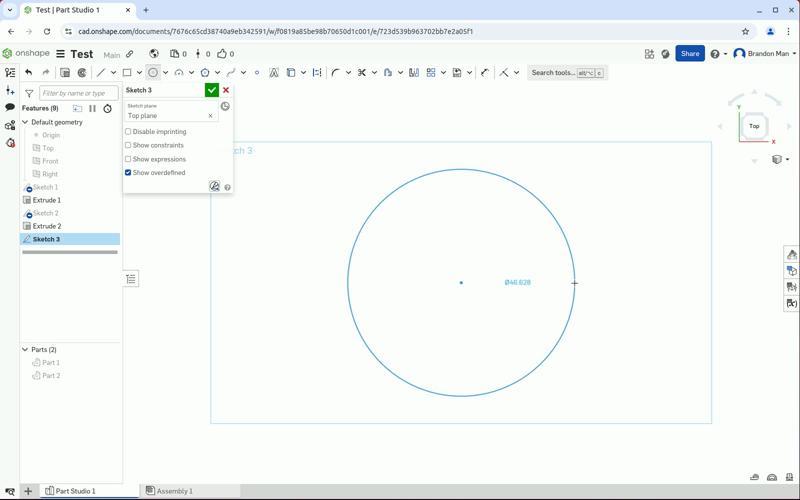
key(esc)
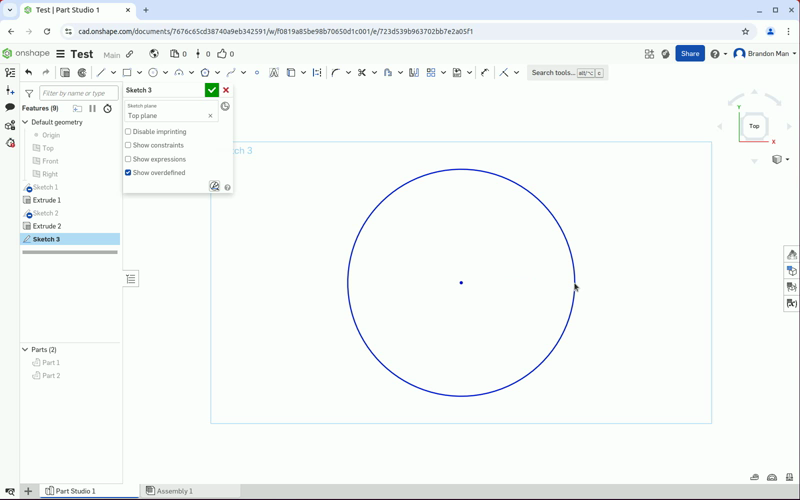
key(c)
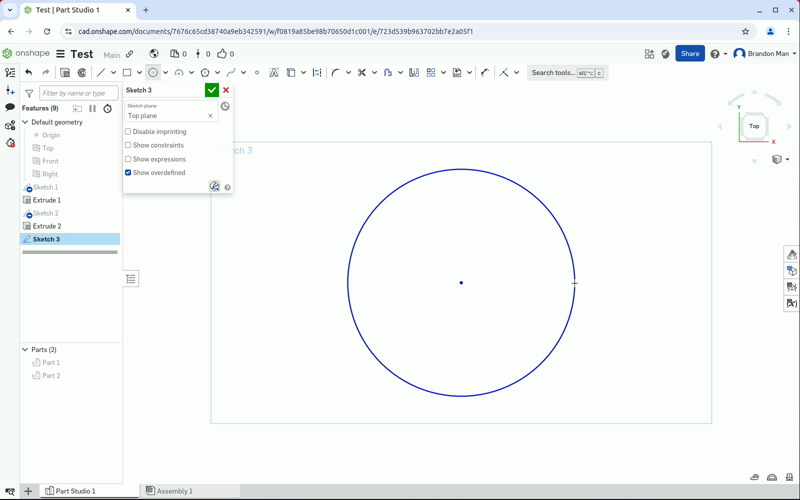
key_down(shift)
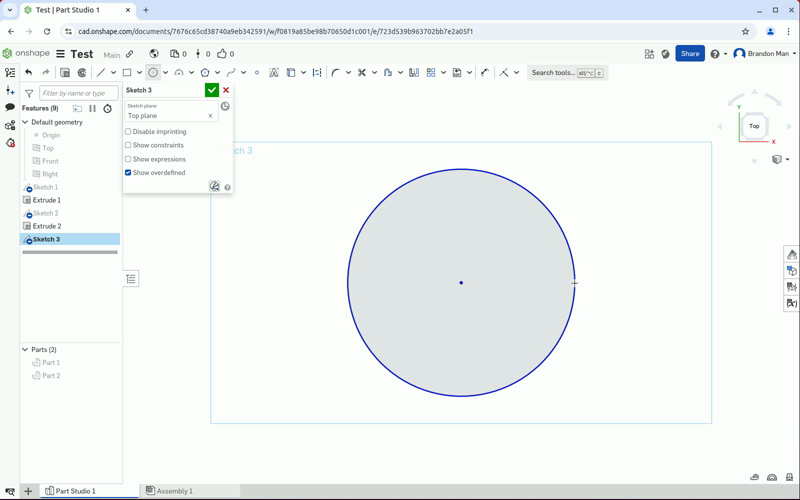
mouse_move(461, 282)
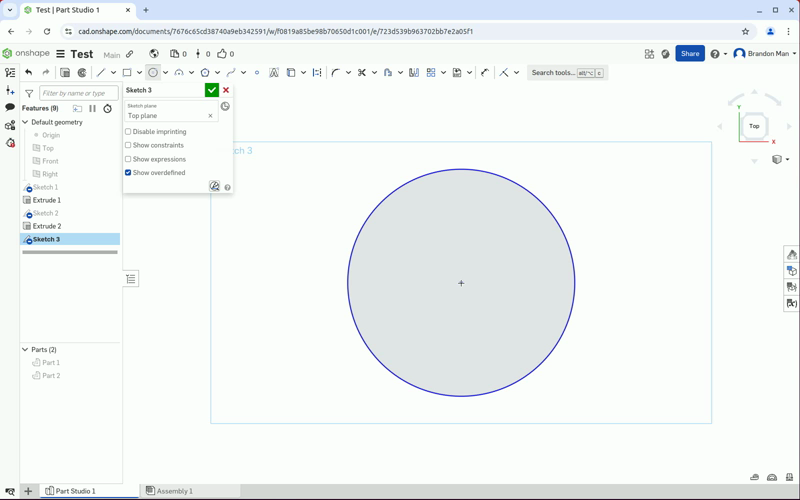
click(461, 282)
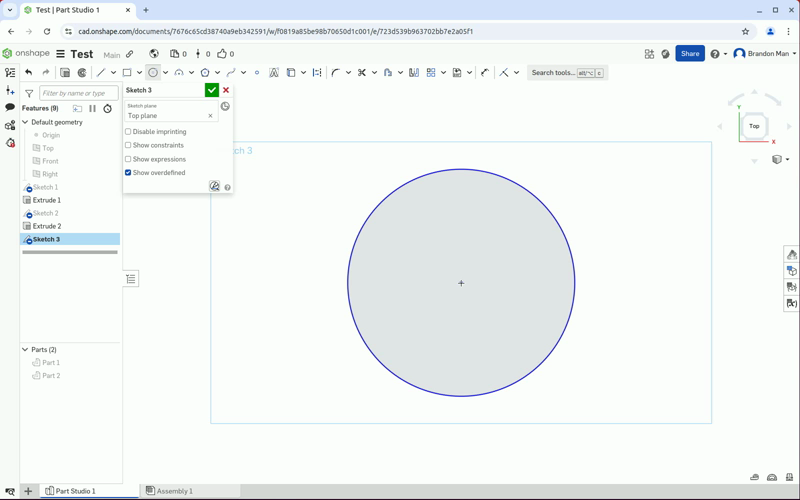
key_up(shift)
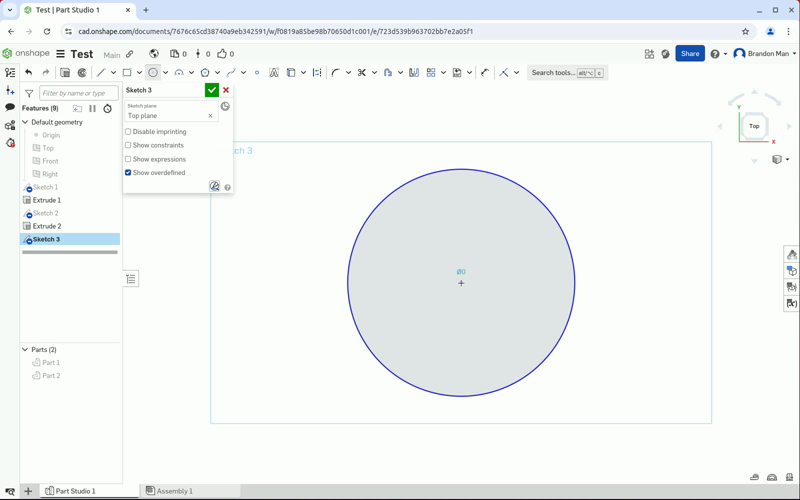
mouse_move(560, 282)
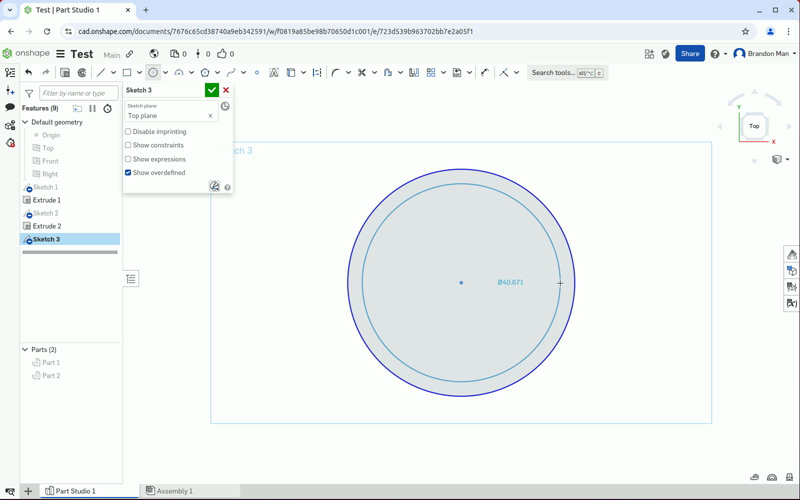
click(560, 282)
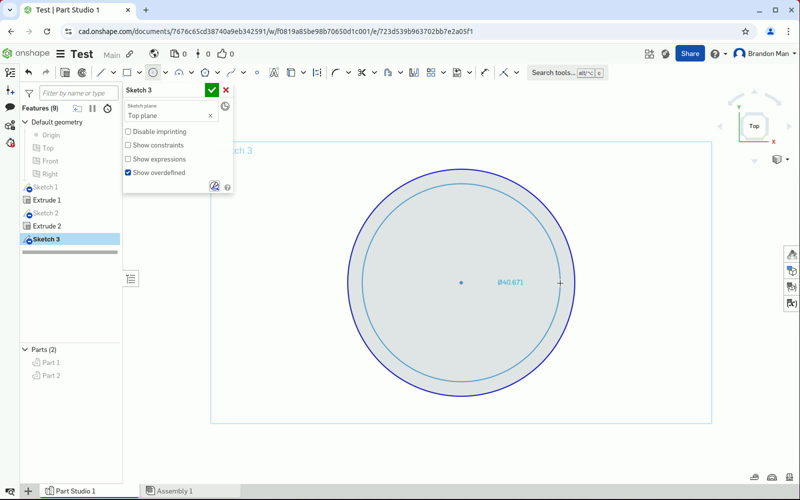
key(esc)
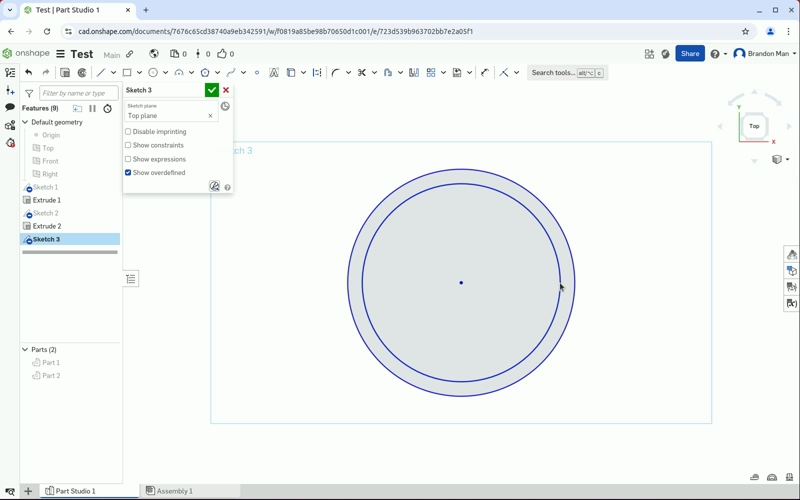
mouse_move(355, 267)
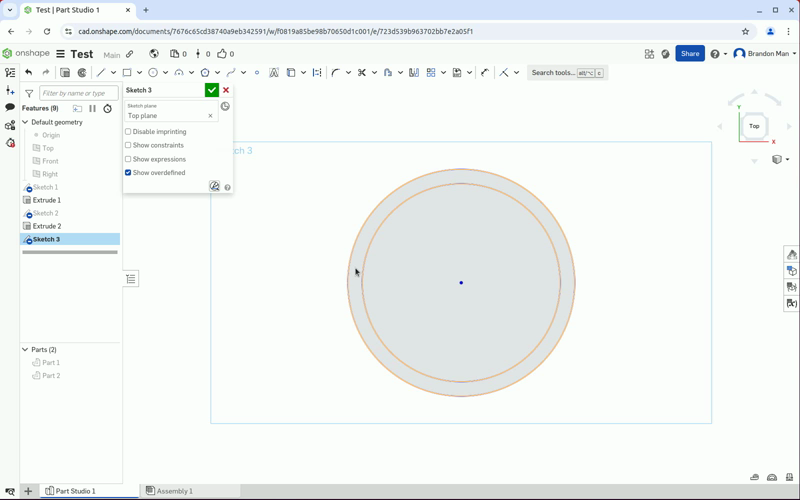
click(355, 267)
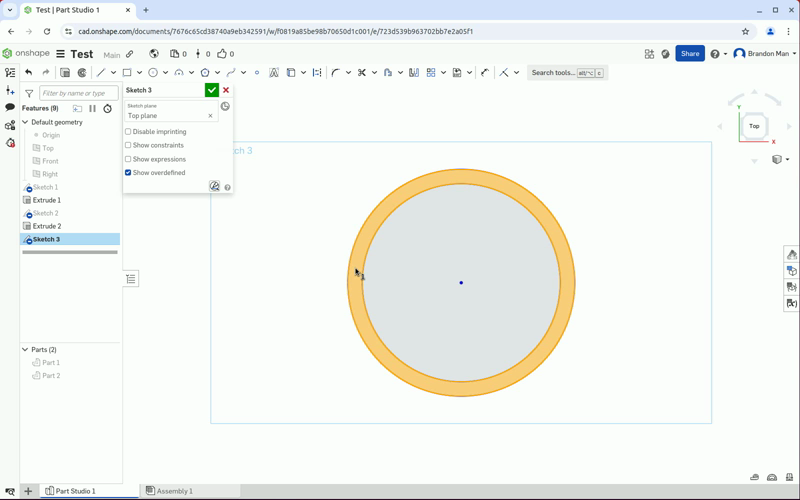
mouse_move(73, 352)
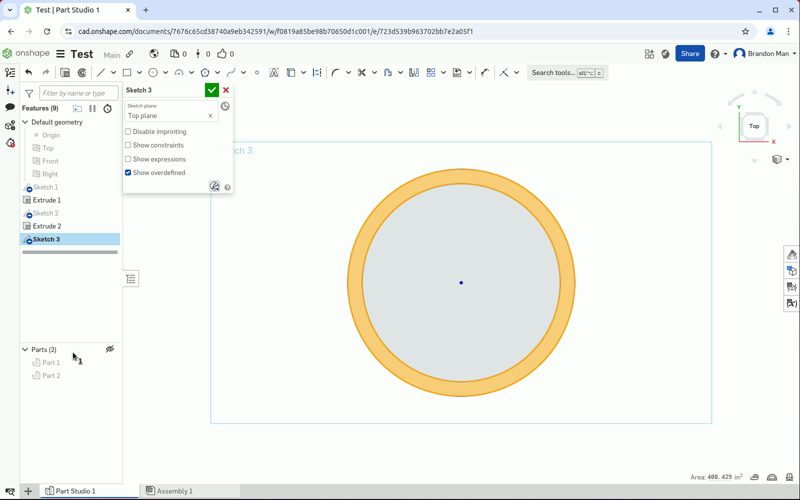
key(shift+y)
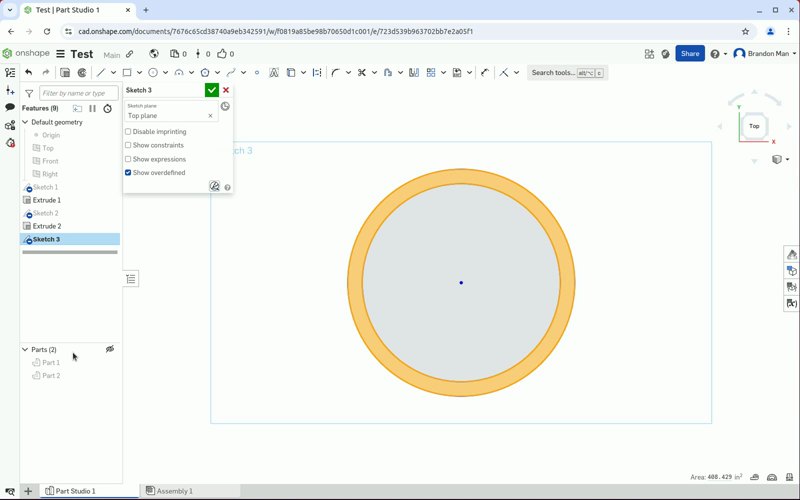
key(shift+e)
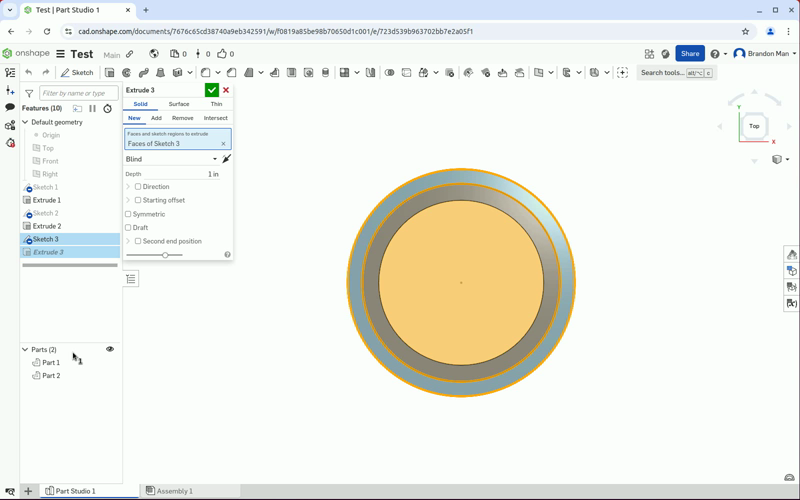
mouse_move(143, 106)
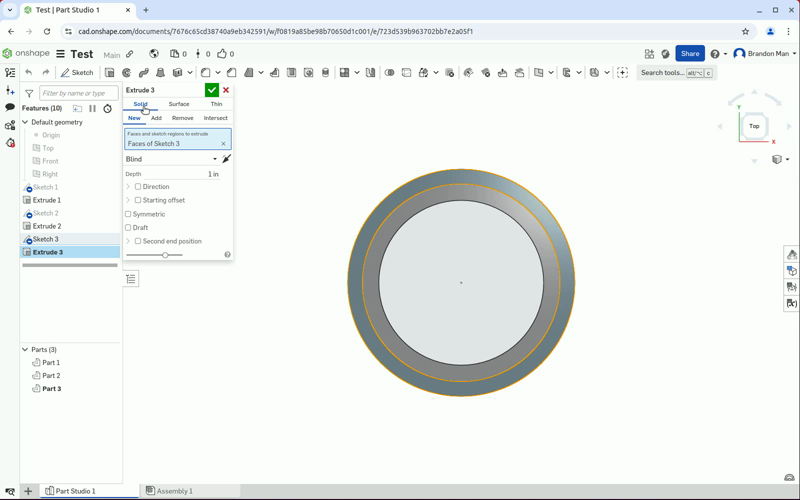
click(143, 106)
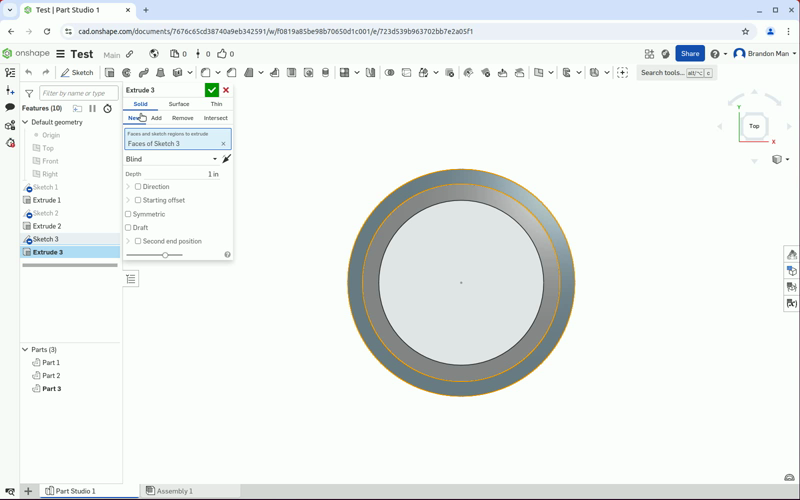
mouse_move(137, 120)
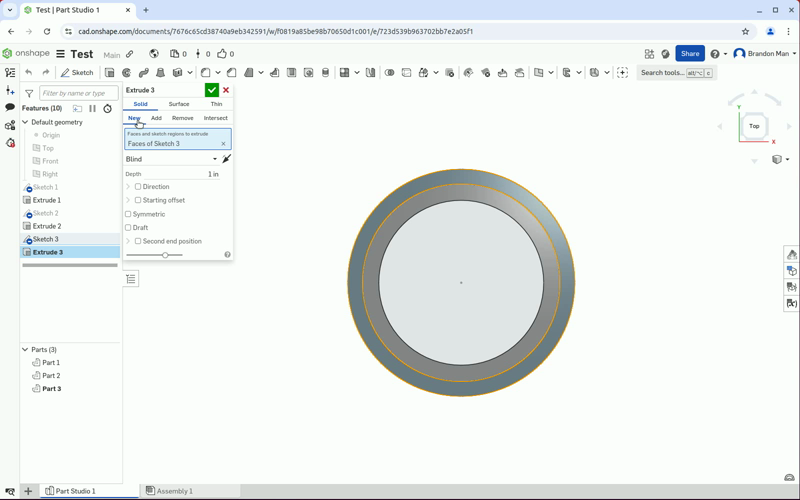
click(137, 120)
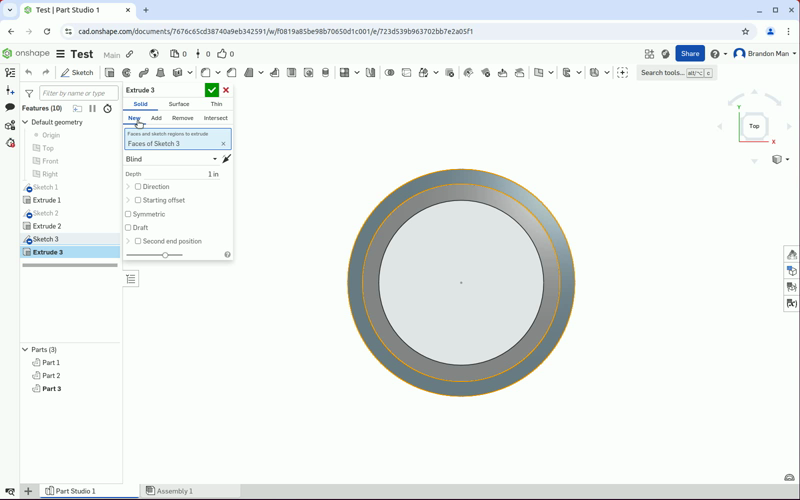
key(tab, 4)
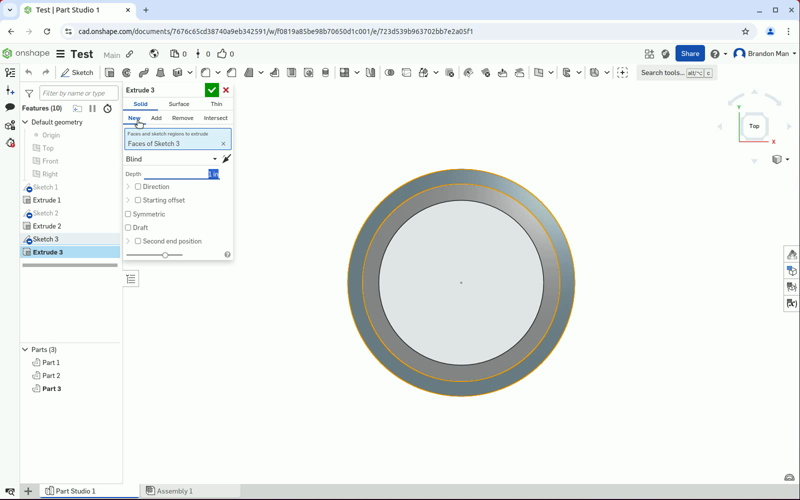
text(14.443)
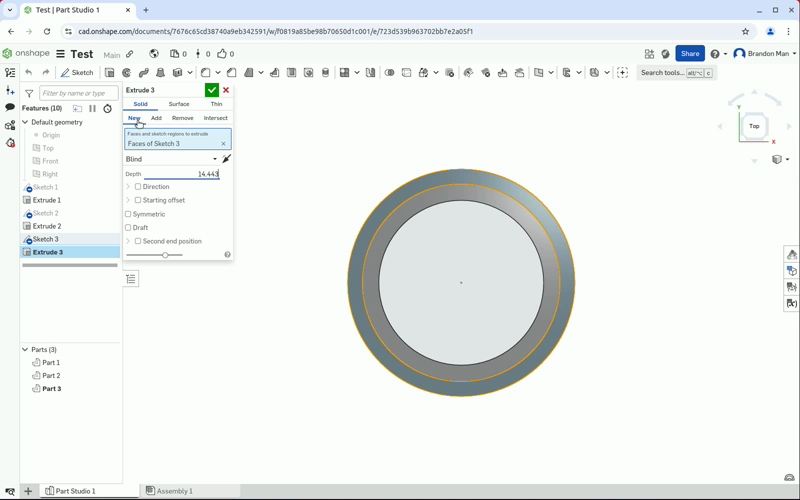
key(enter)
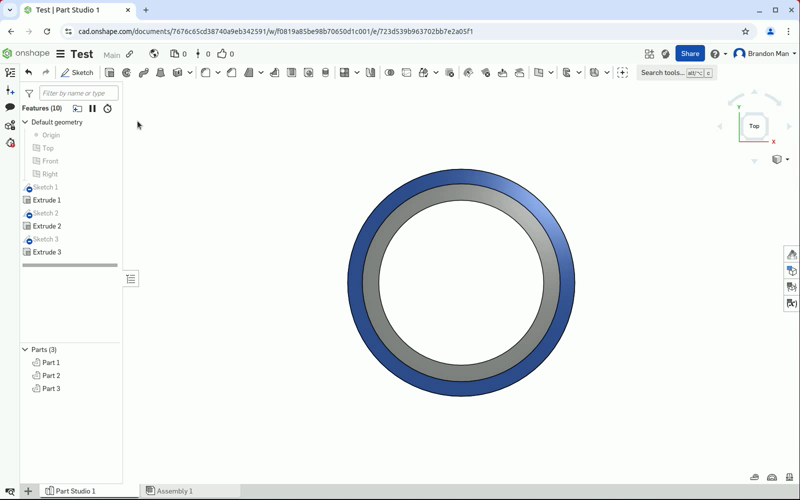
key(shift+h)
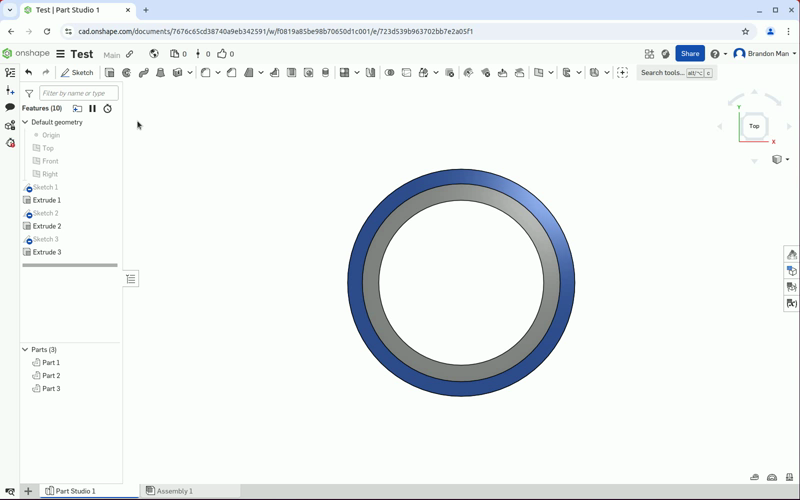
key(shift+h)
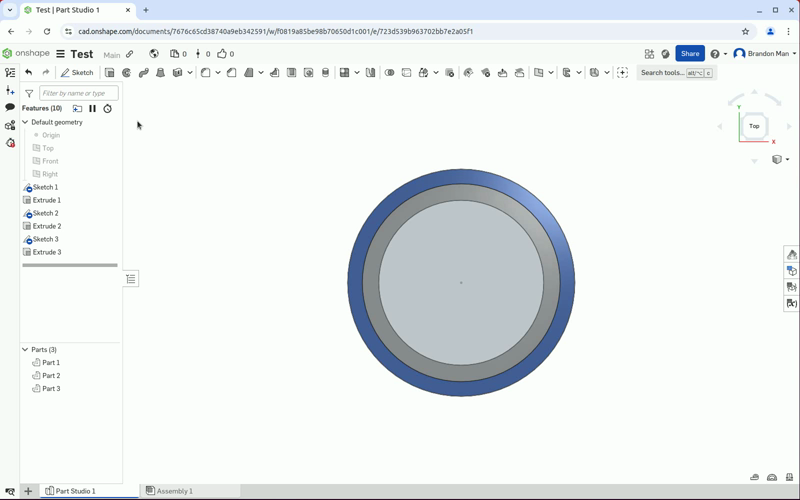
key(shift+7)
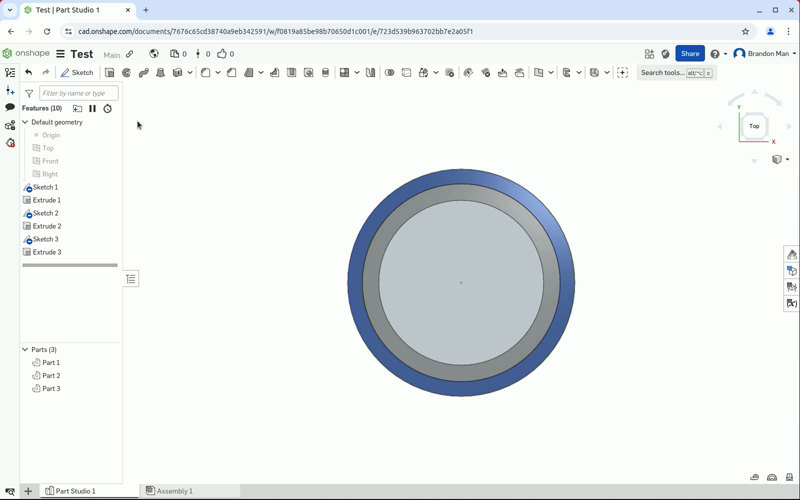
key(up, 3)
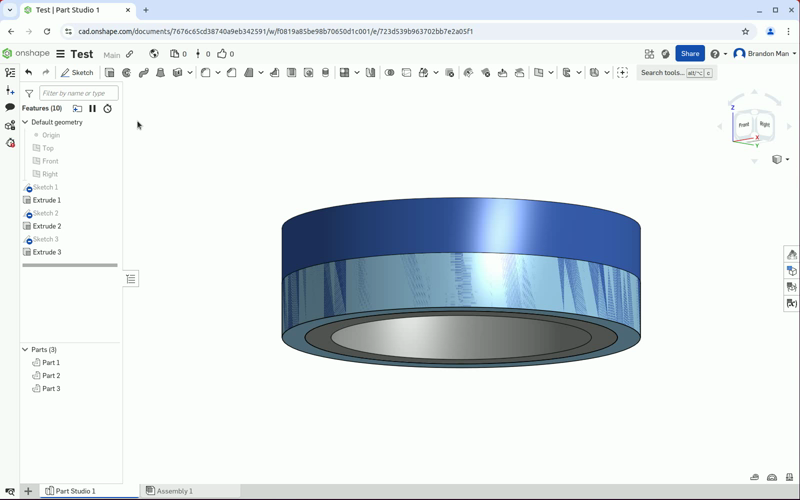
key(left, 3)
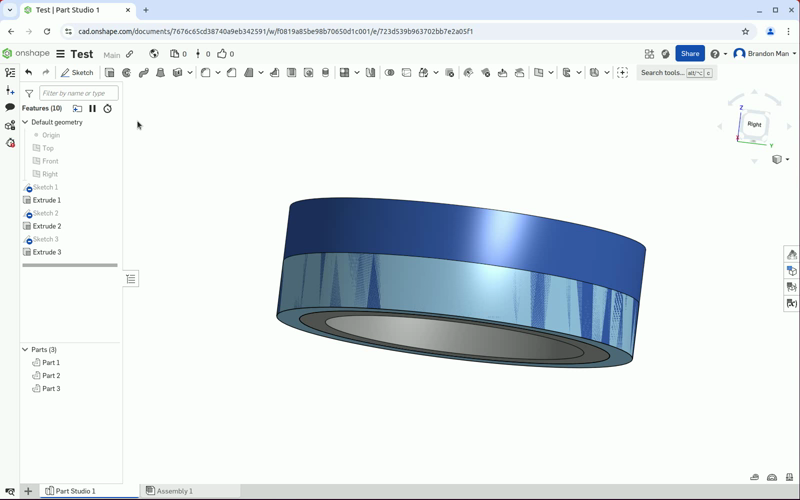
key(right, 3)
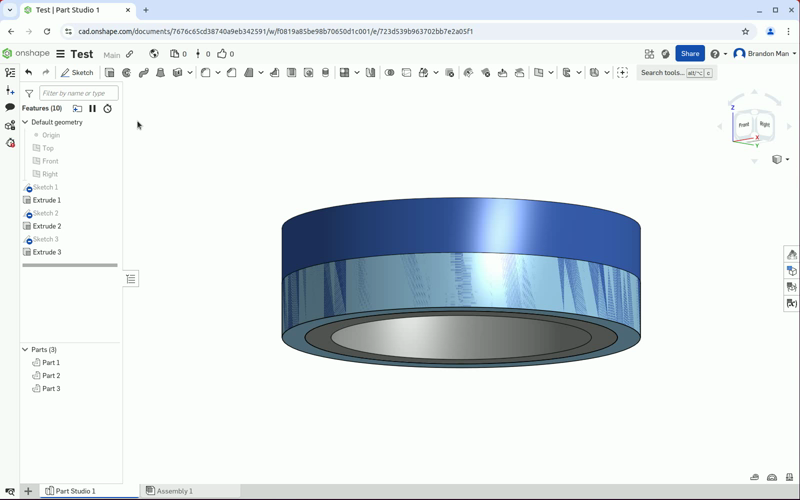
key(down, 3)
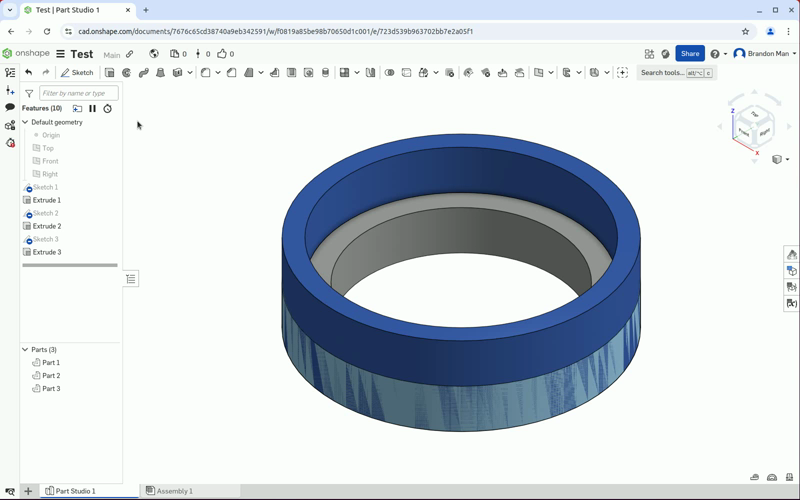
mouse_move(73, 189)
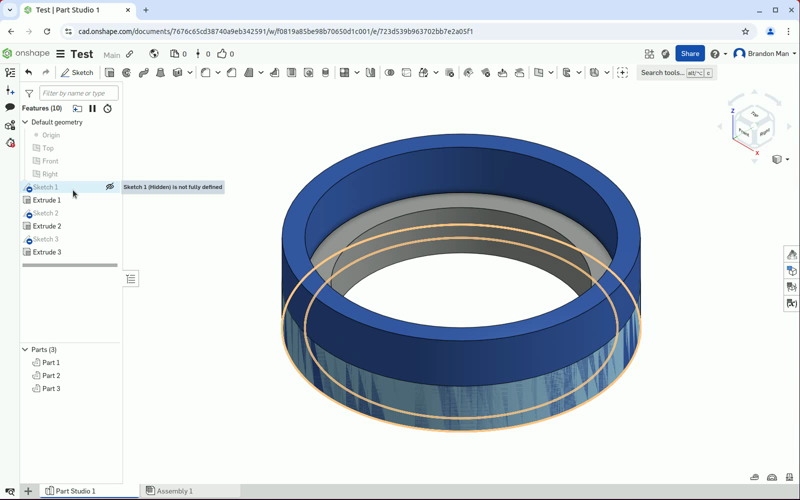
click(73, 189)